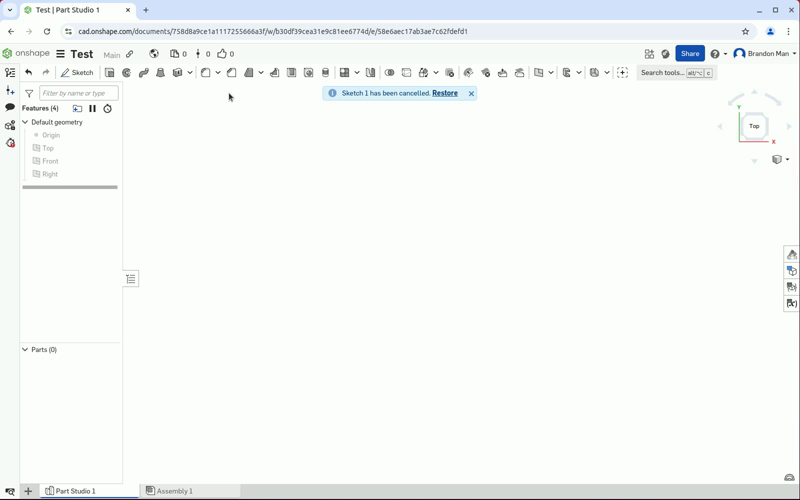
key(shift+h)
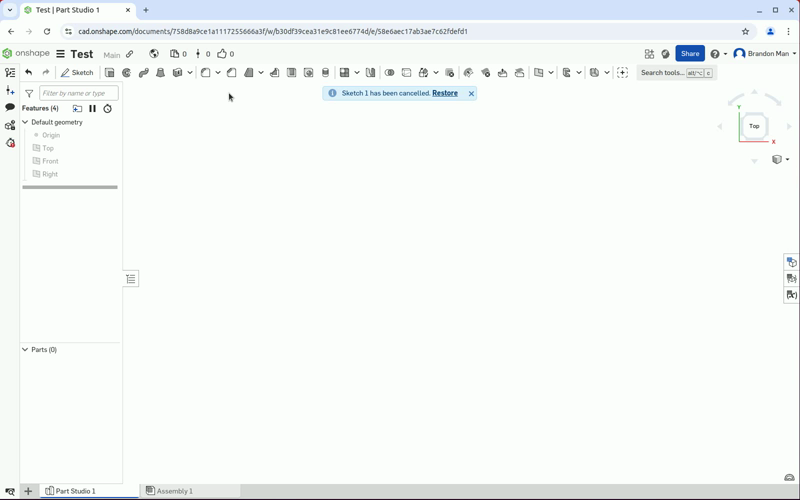
key(shift+s)
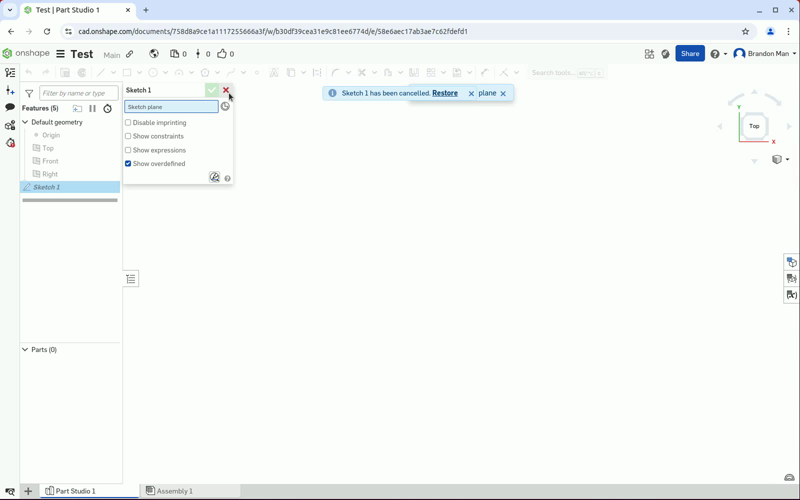
mouse_move(73, 150)
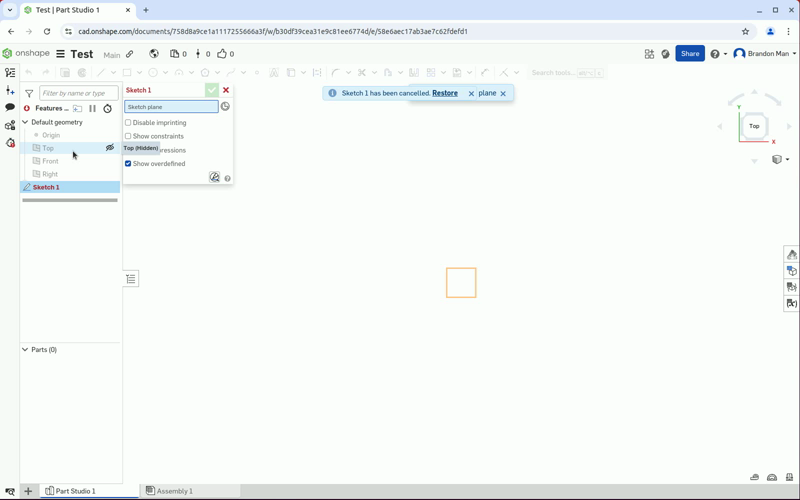
click(73, 150)
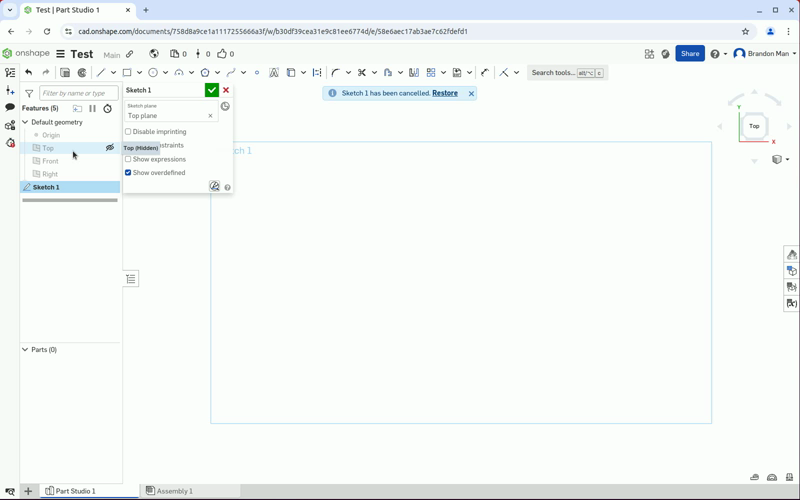
mouse_move(73, 352)
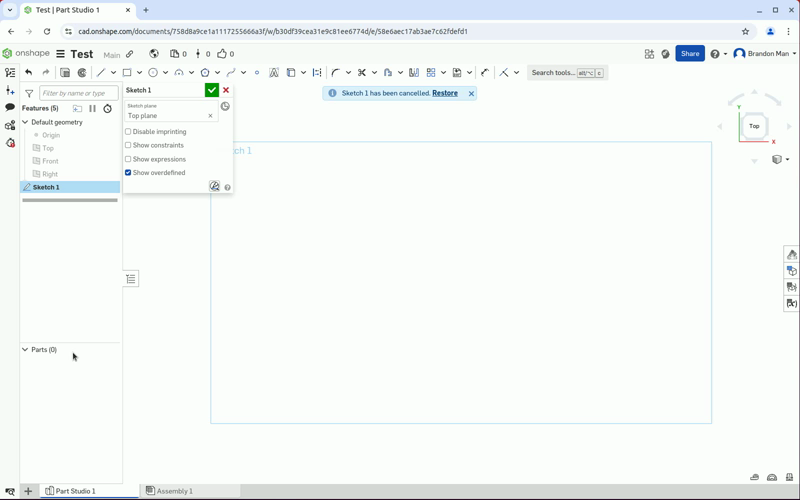
key(y)
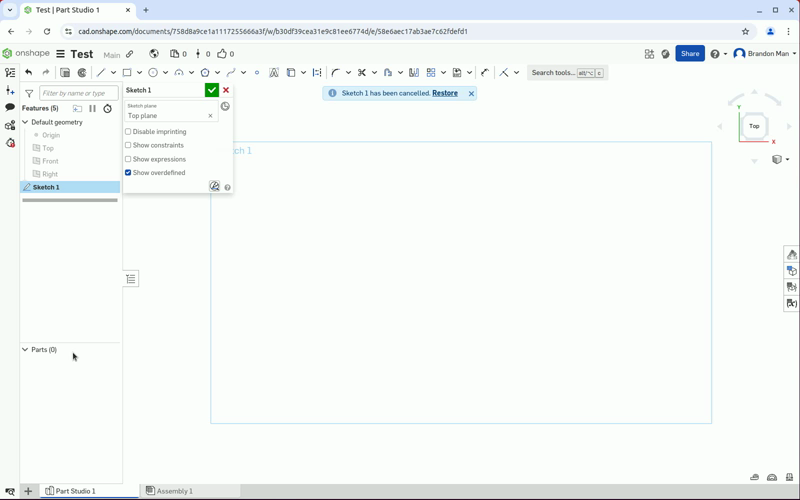
key(c)
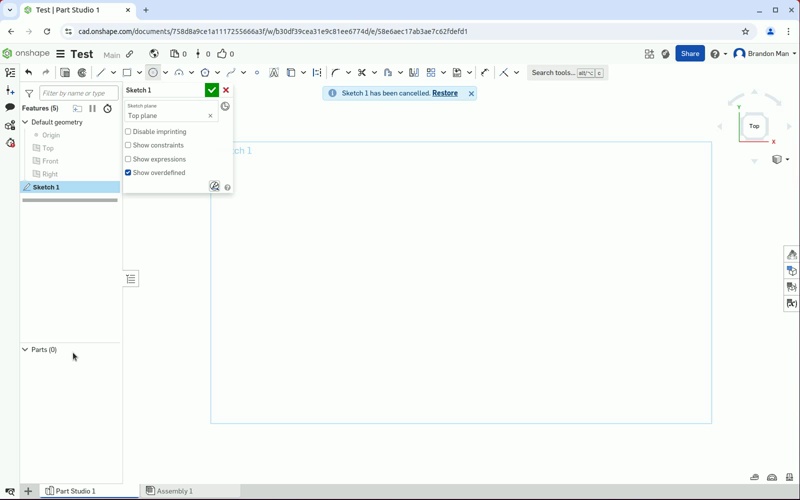
key_down(shift)
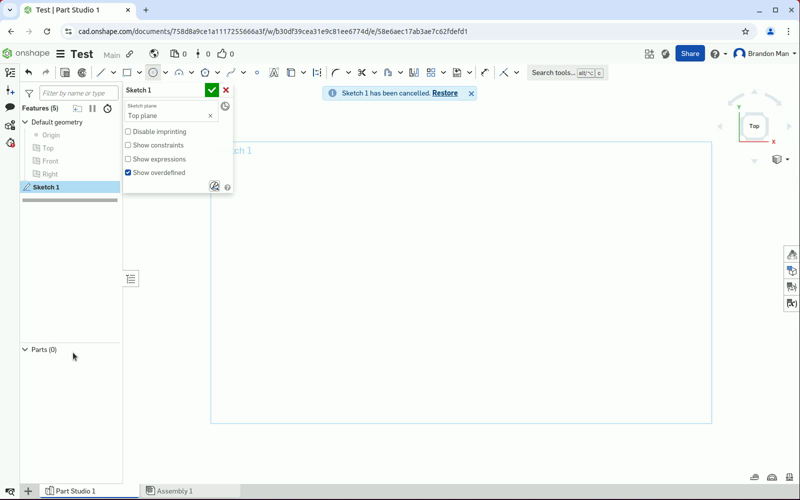
mouse_move(461, 282)
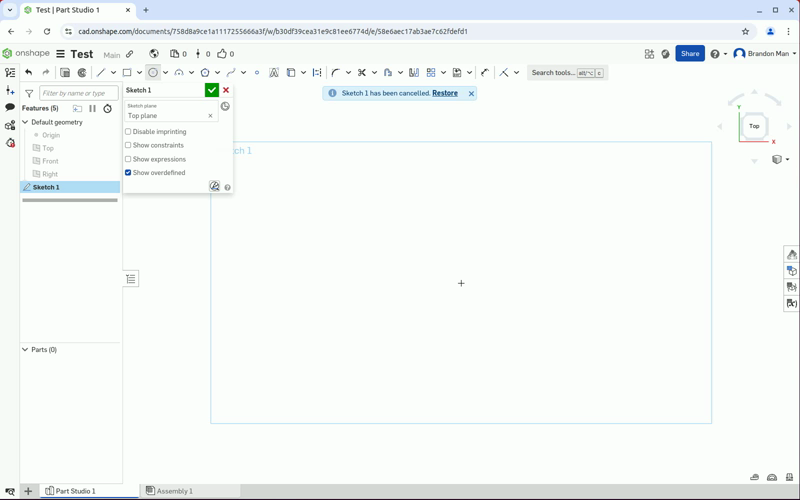
click(461, 282)
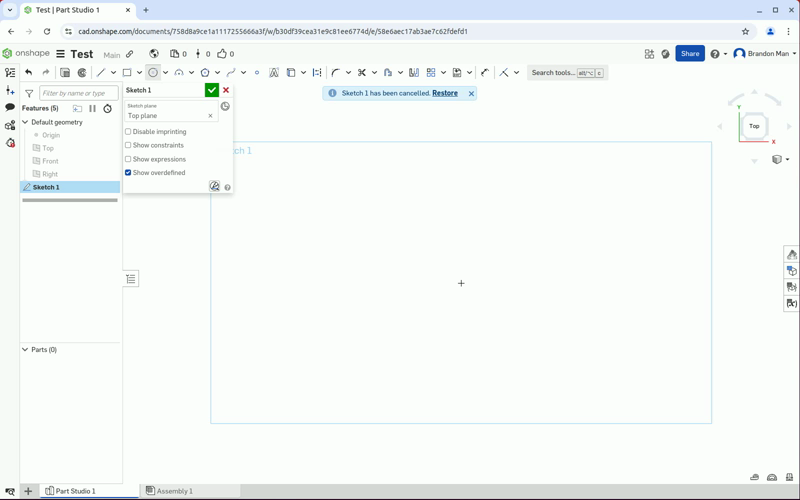
key_up(shift)
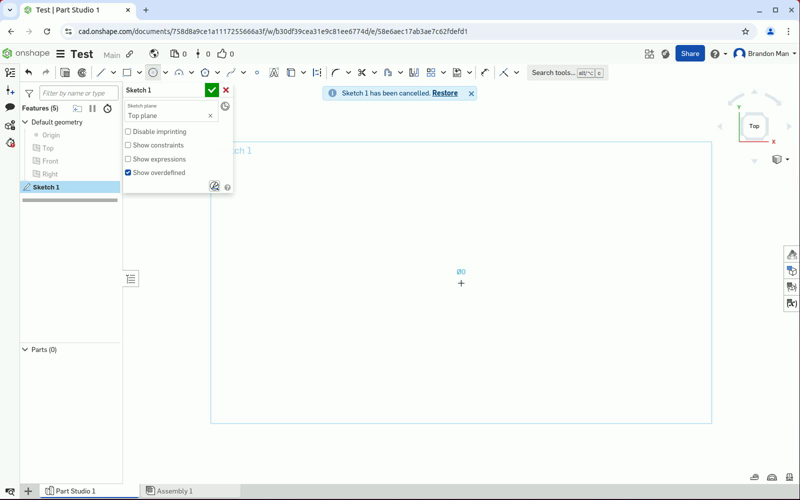
mouse_move(520, 282)
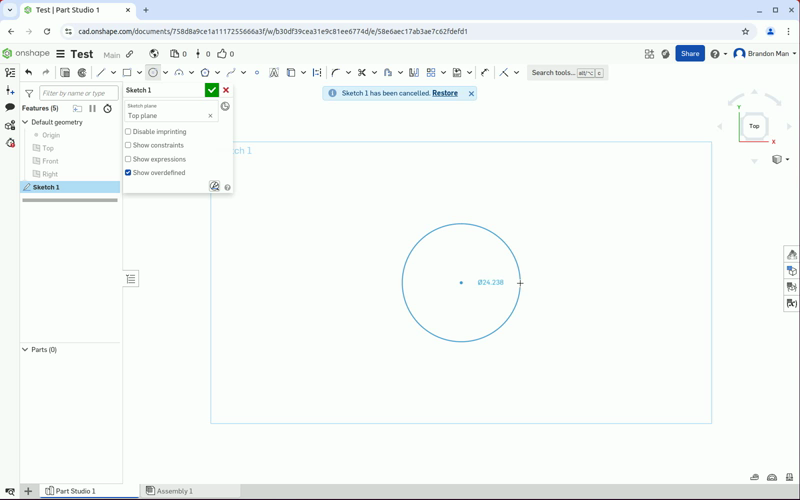
click(520, 282)
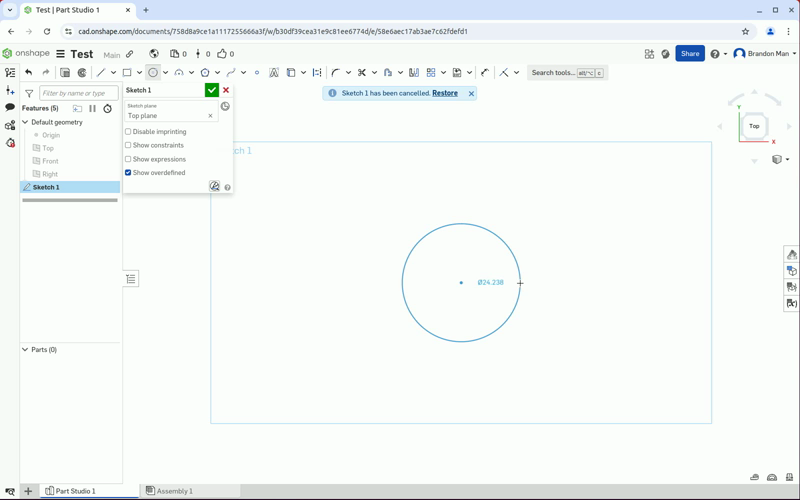
key(esc)
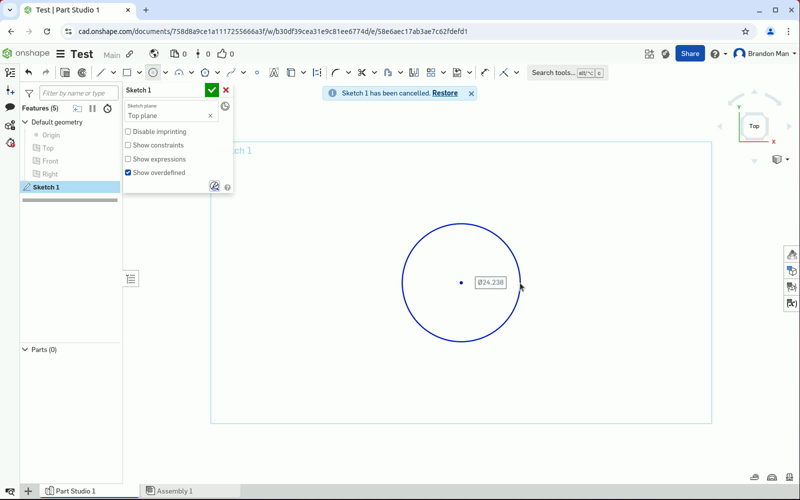
key(c)
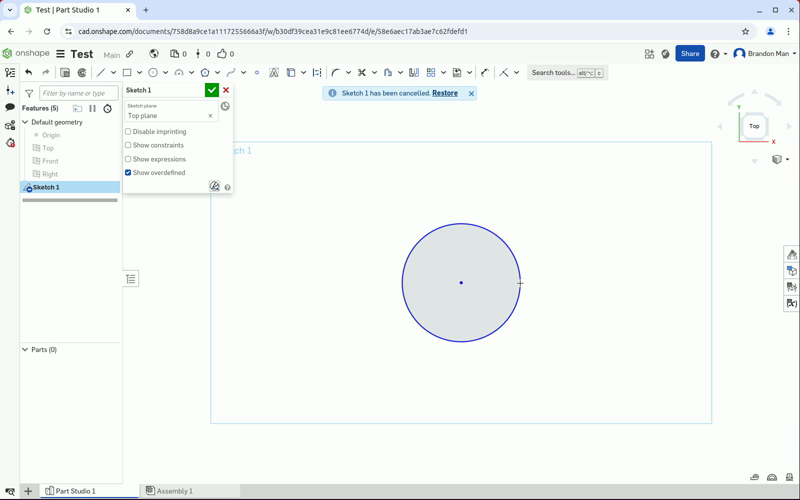
key_down(shift)
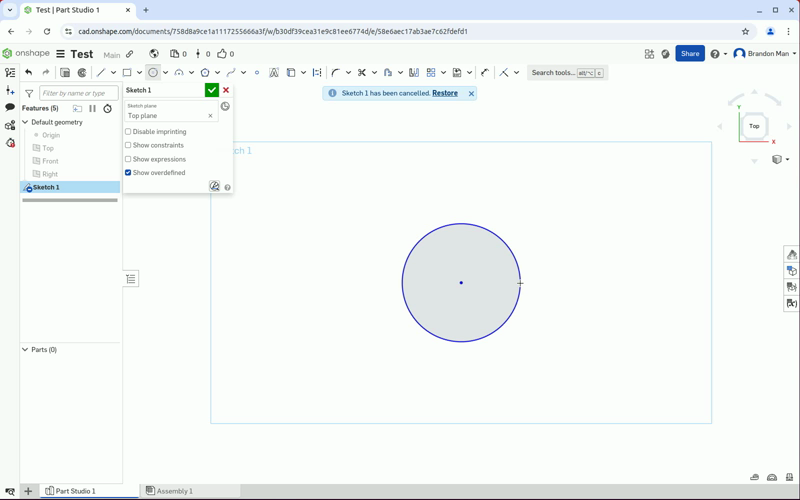
mouse_move(461, 282)
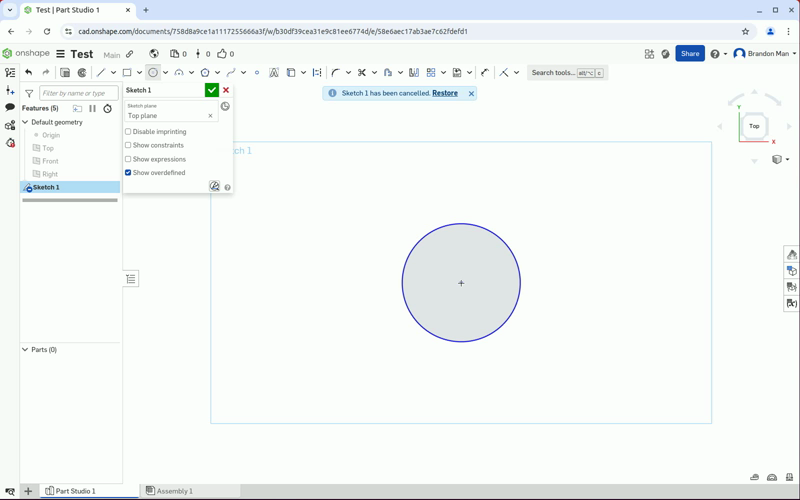
click(461, 282)
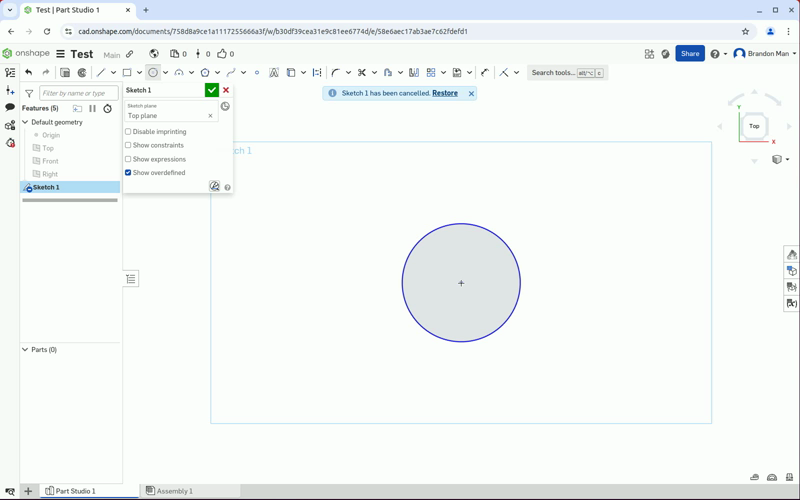
key_up(shift)
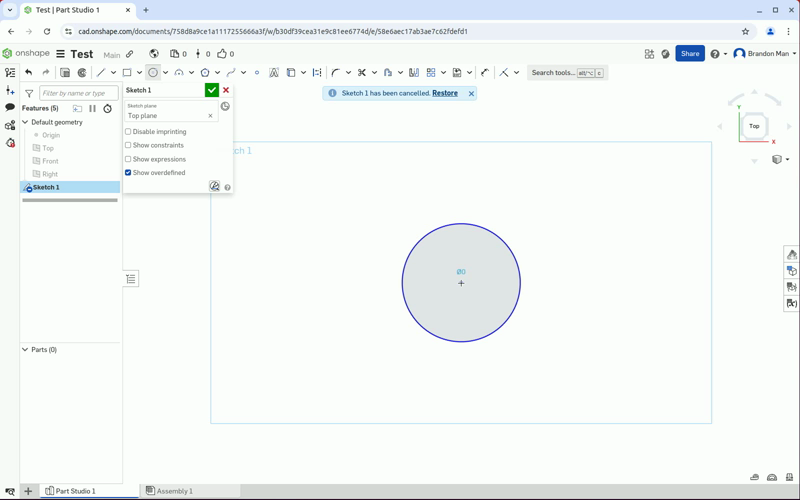
mouse_move(516, 282)
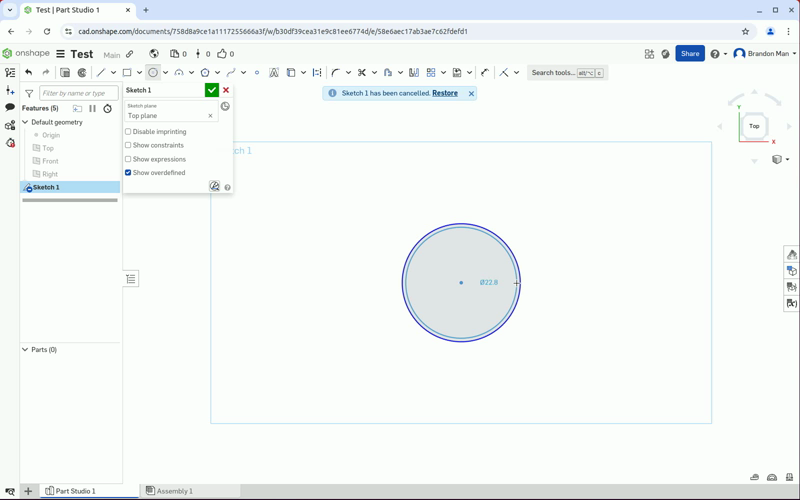
scroll(6)
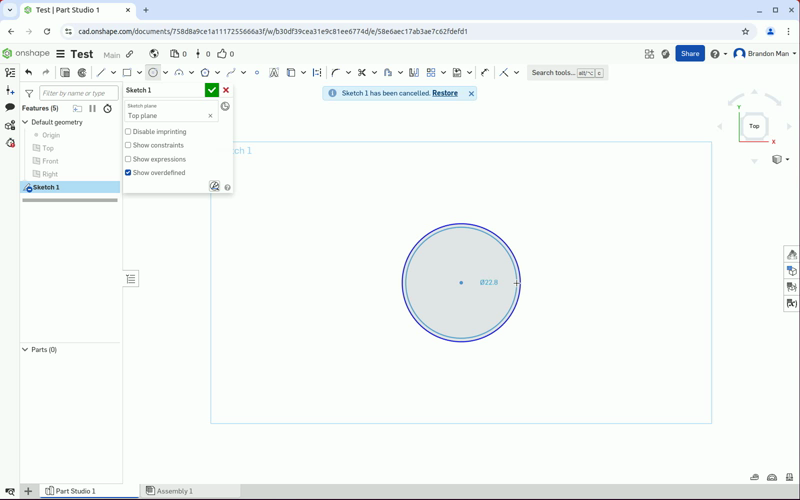
scroll(6)
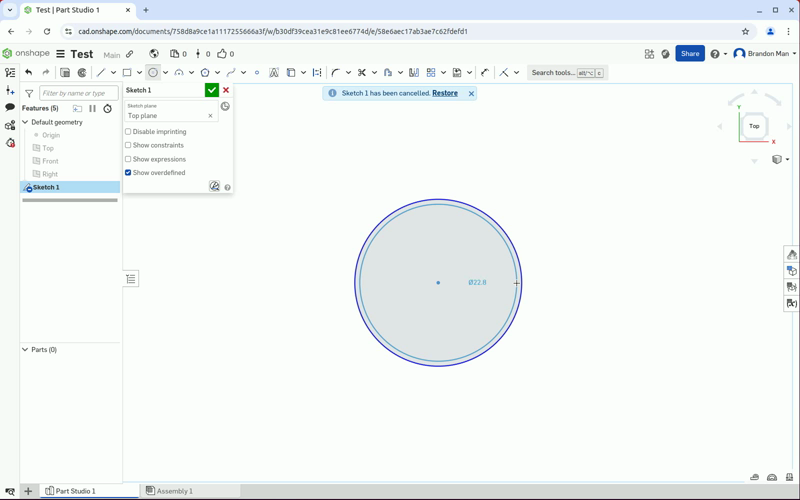
scroll(6)
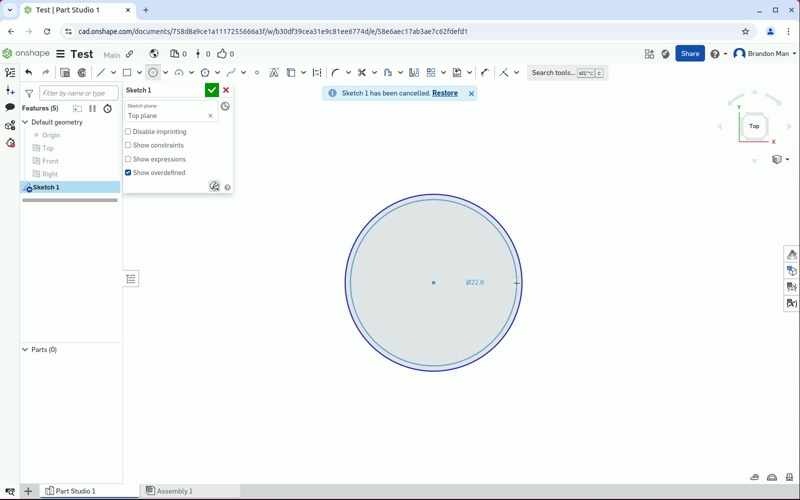
scroll(6)
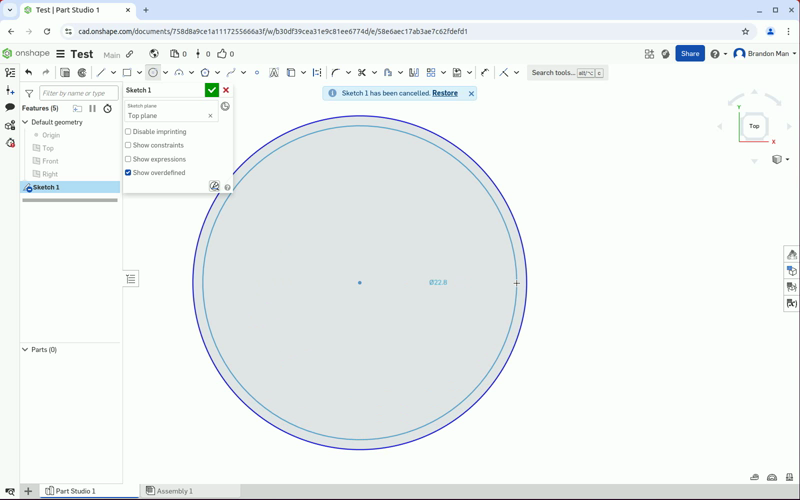
scroll(6)
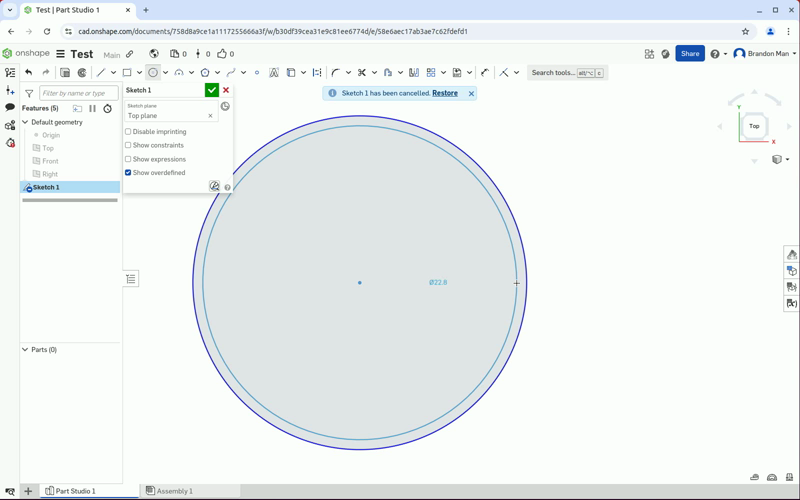
scroll(6)
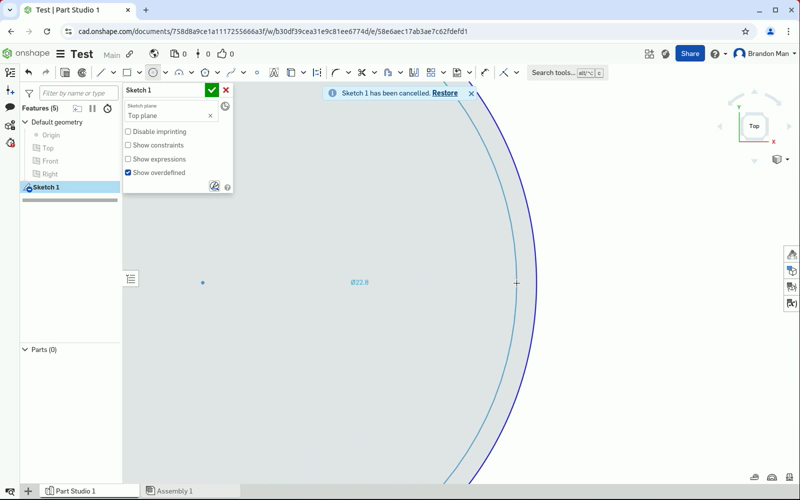
scroll(6)
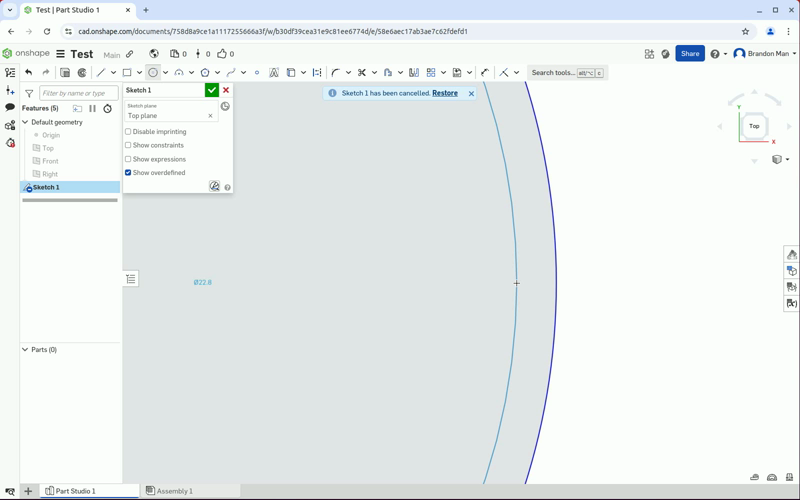
click(516, 282)
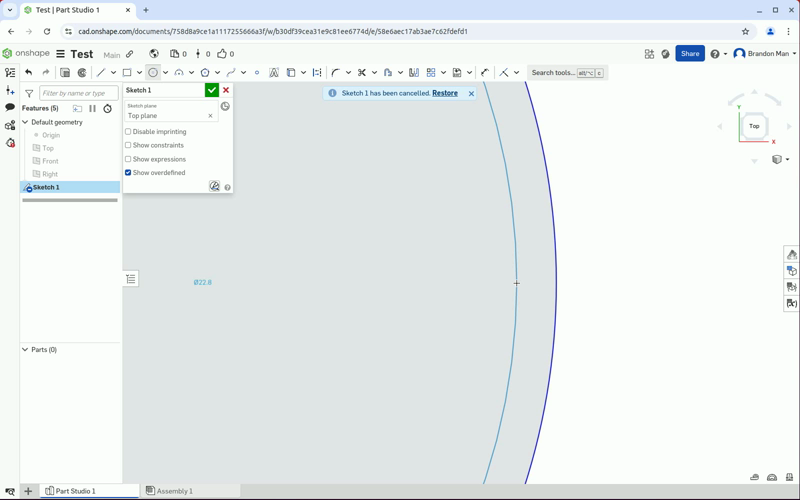
scroll(-6)
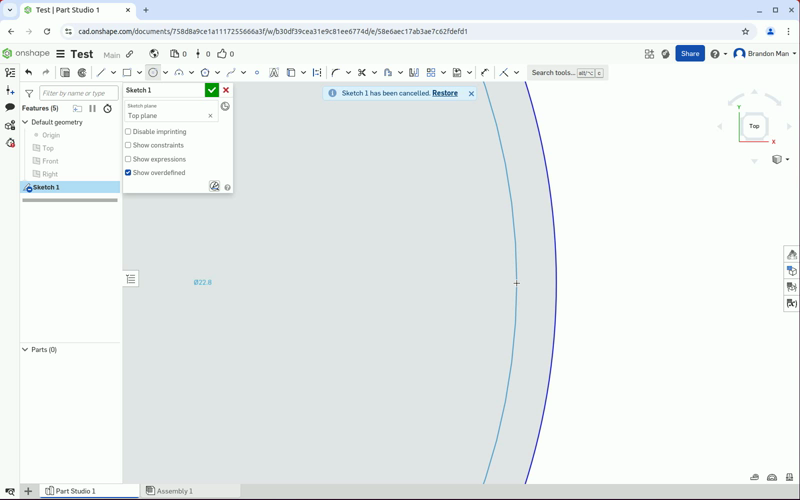
scroll(-6)
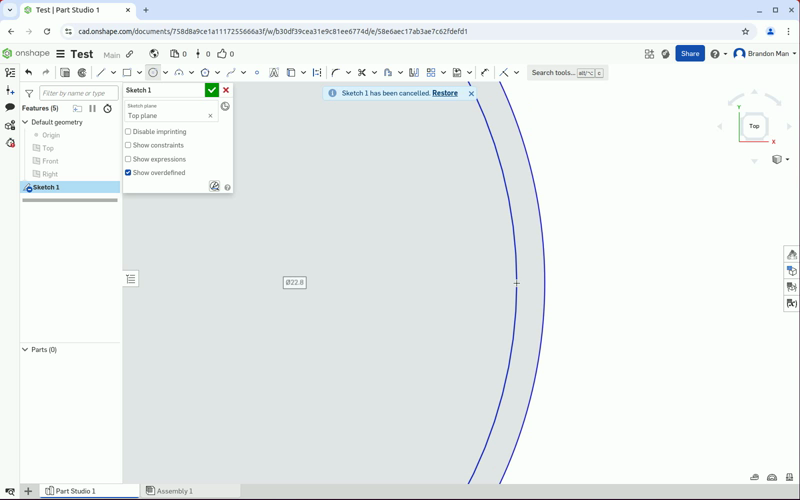
scroll(-6)
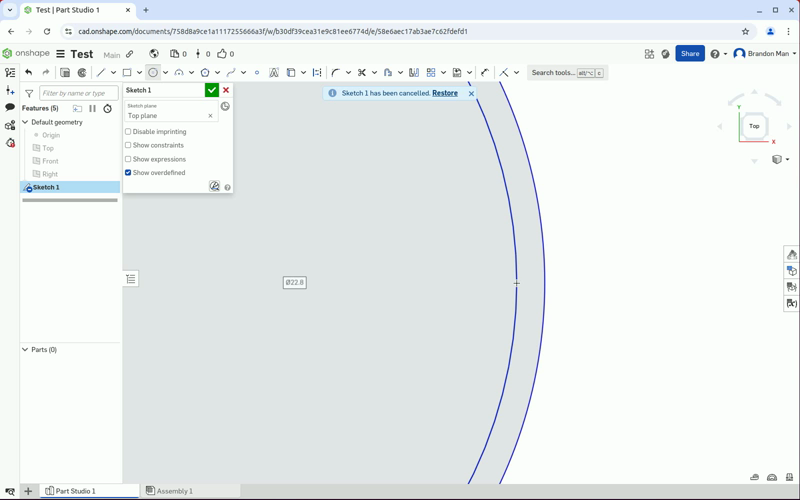
scroll(-6)
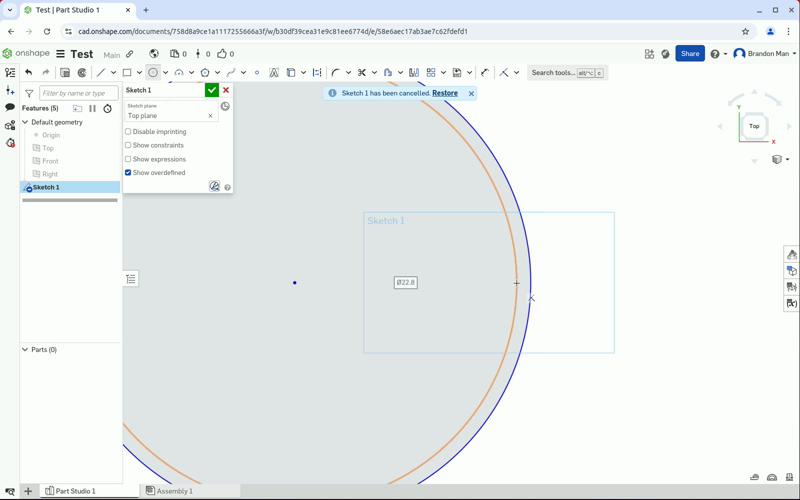
scroll(-6)
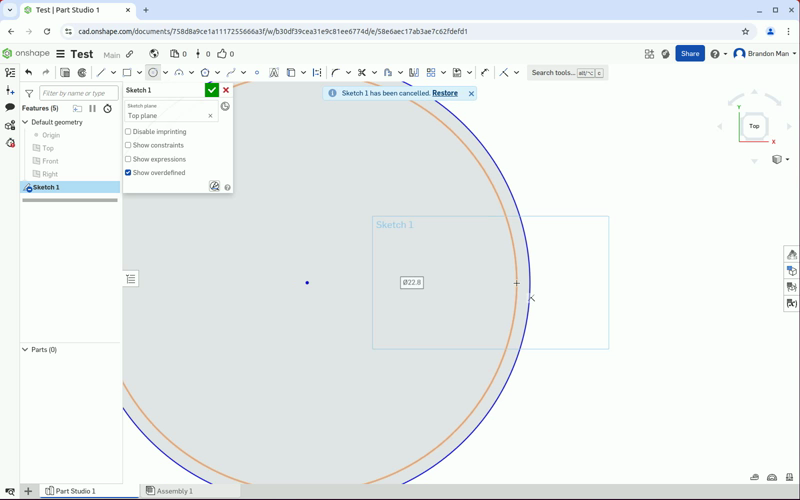
scroll(-6)
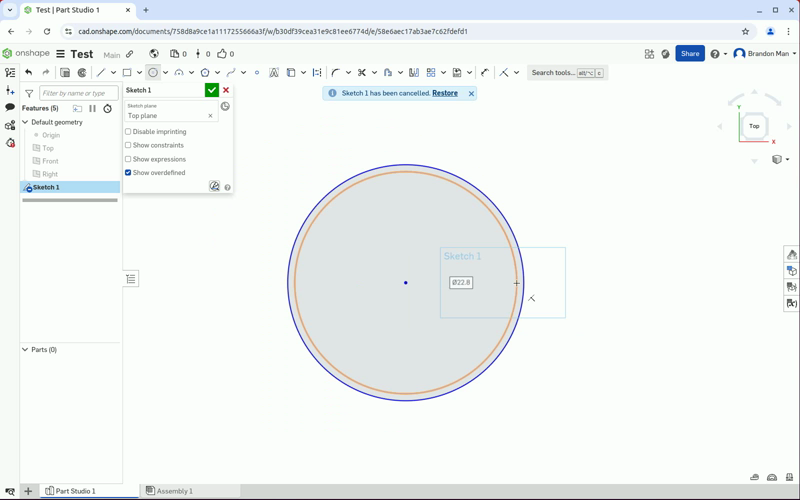
scroll(-6)
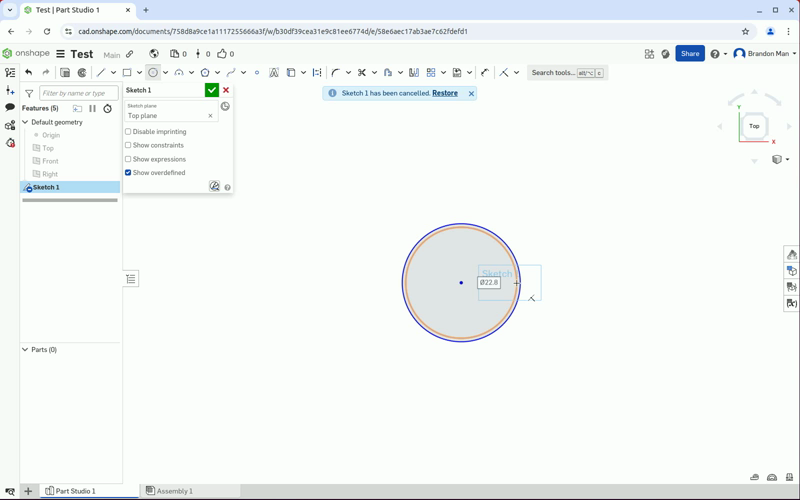
key(esc)
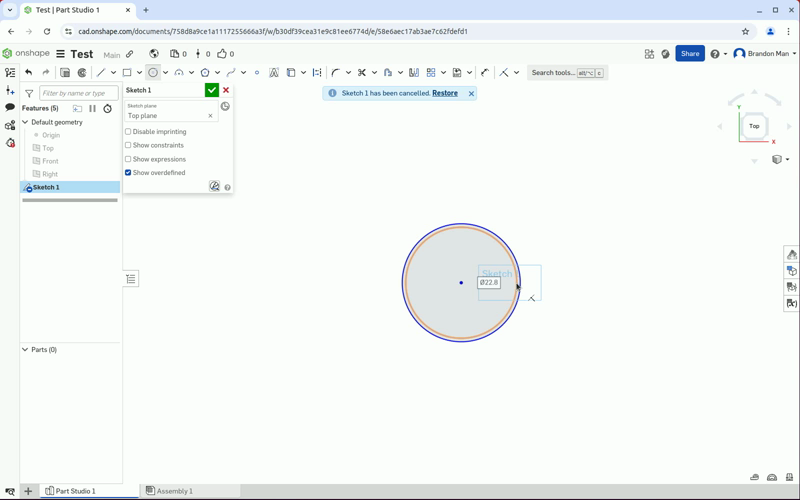
mouse_move(503, 243)
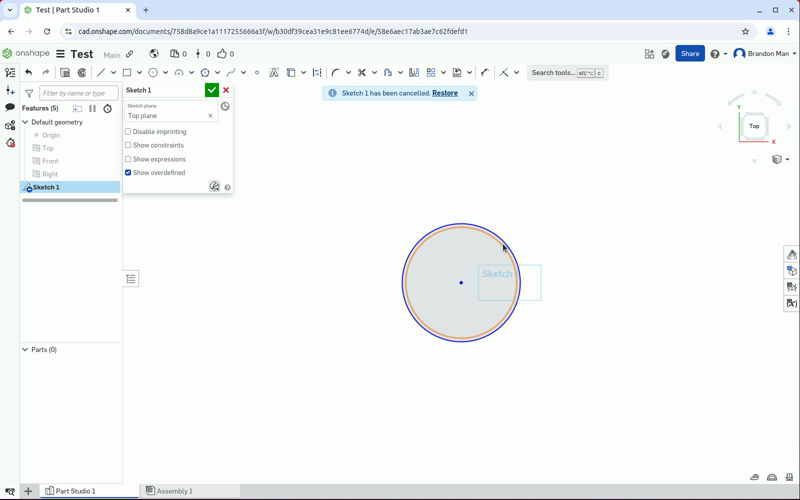
scroll(6)
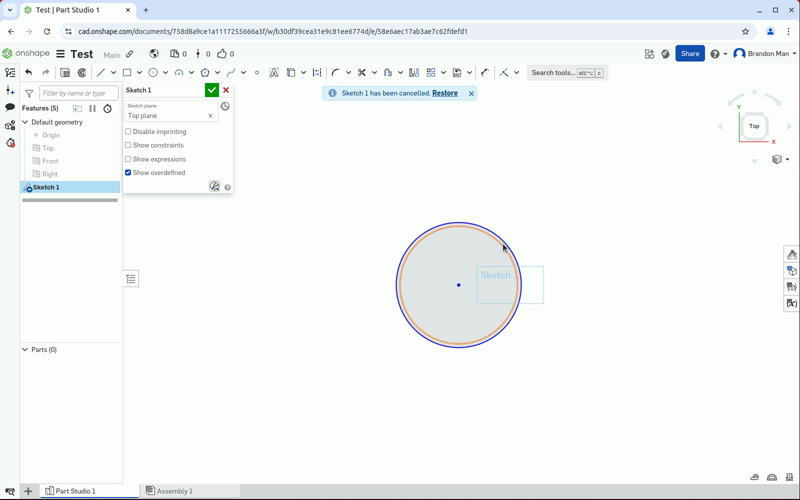
scroll(6)
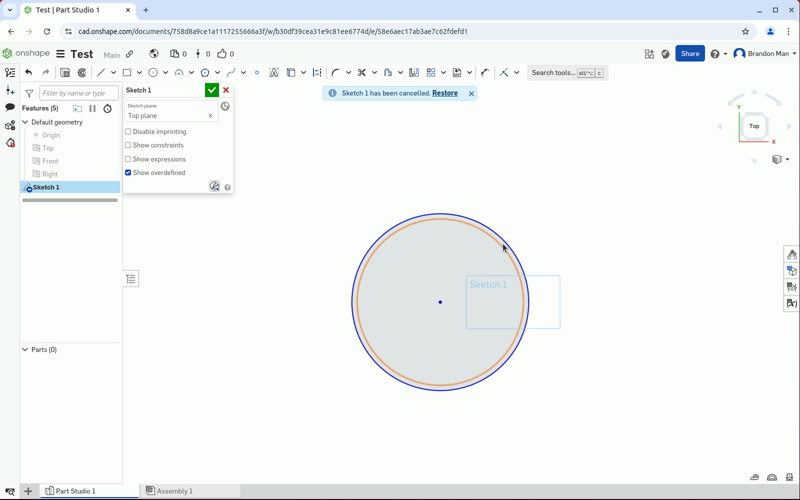
scroll(6)
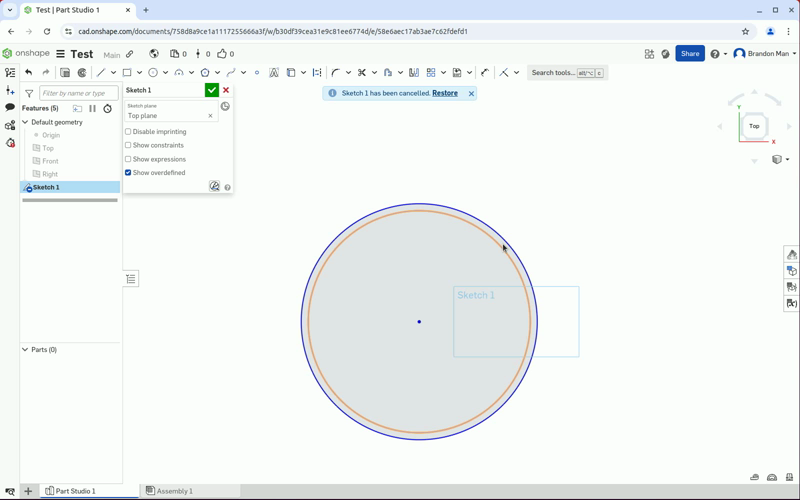
scroll(6)
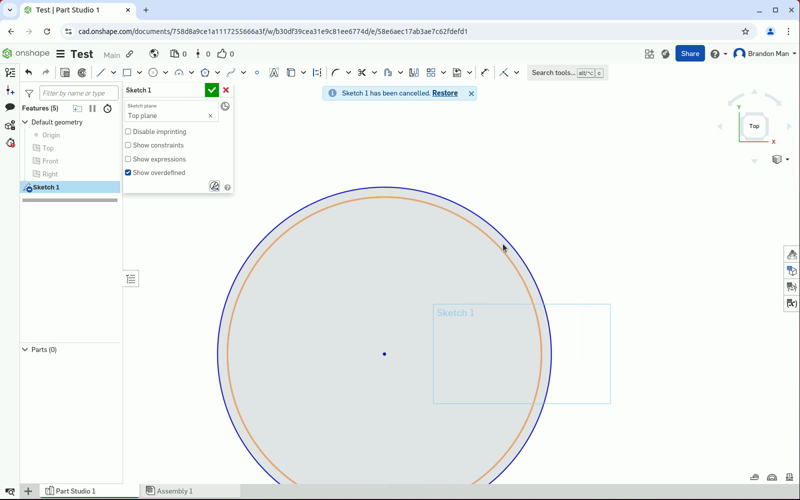
scroll(6)
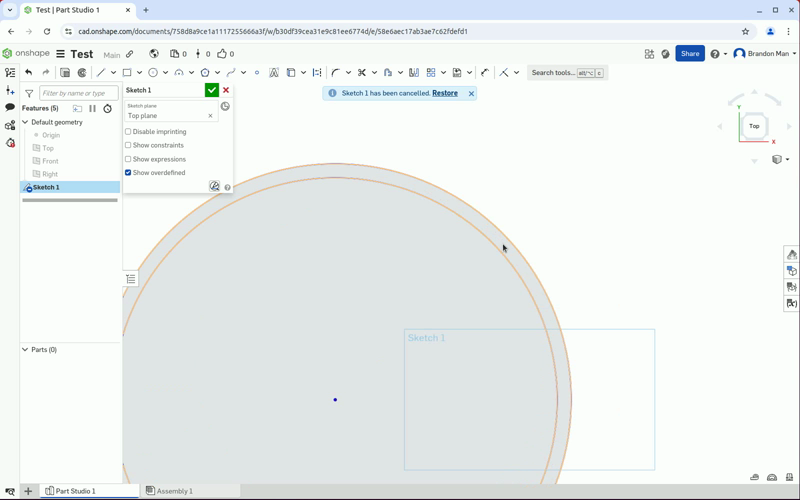
scroll(6)
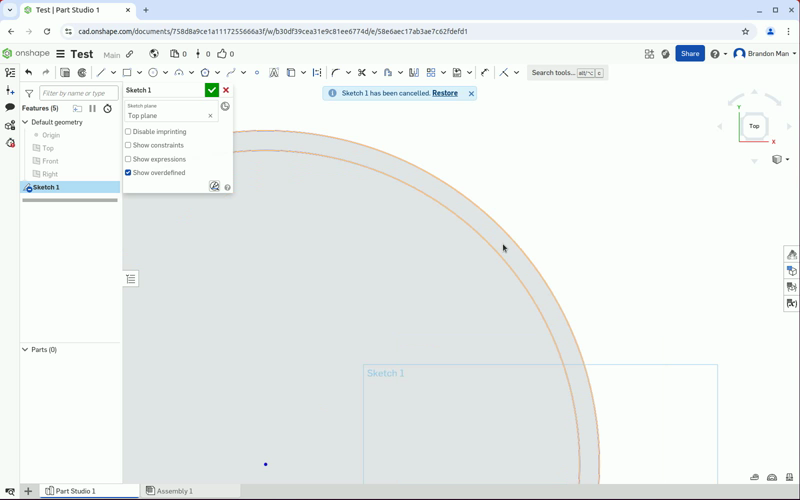
scroll(6)
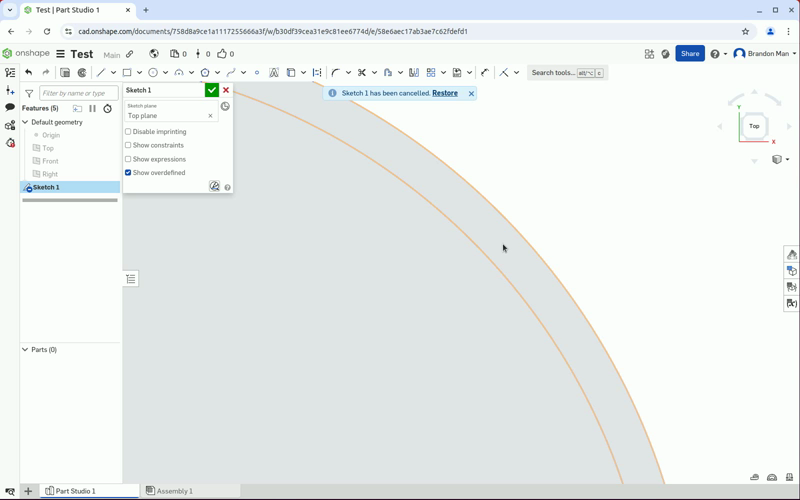
click(503, 243)
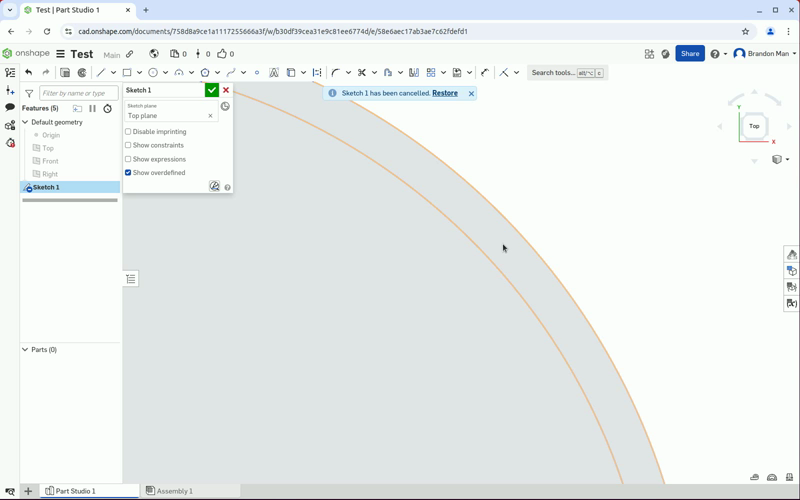
scroll(-6)
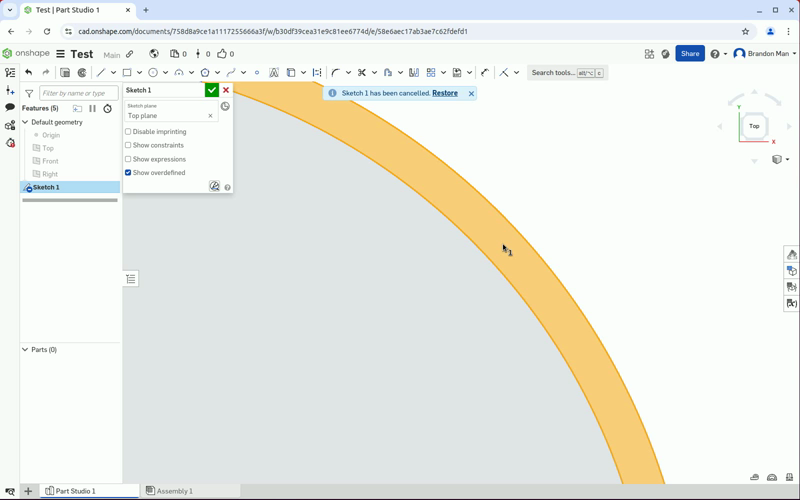
scroll(-6)
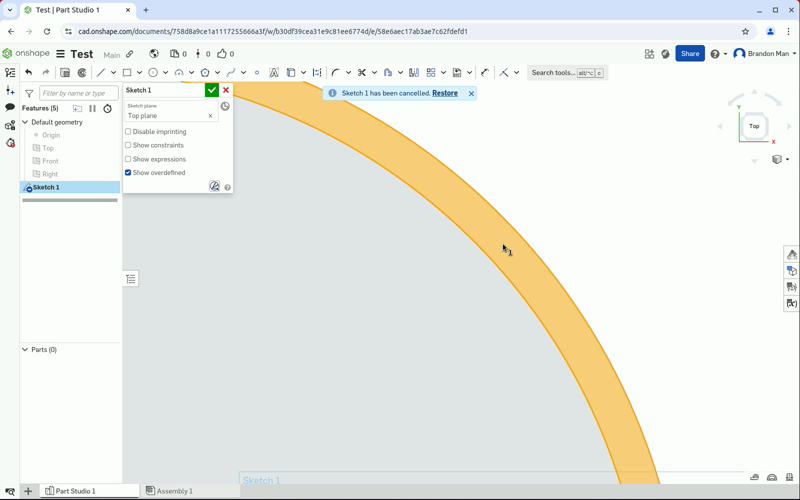
scroll(-6)
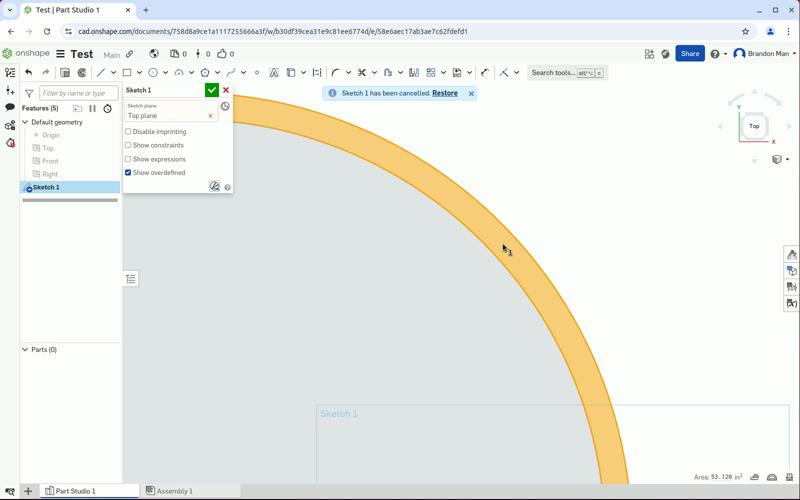
scroll(-6)
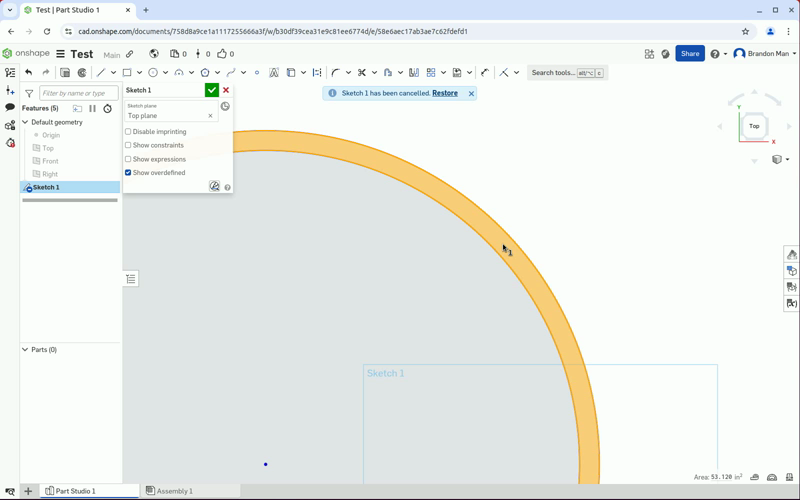
scroll(-6)
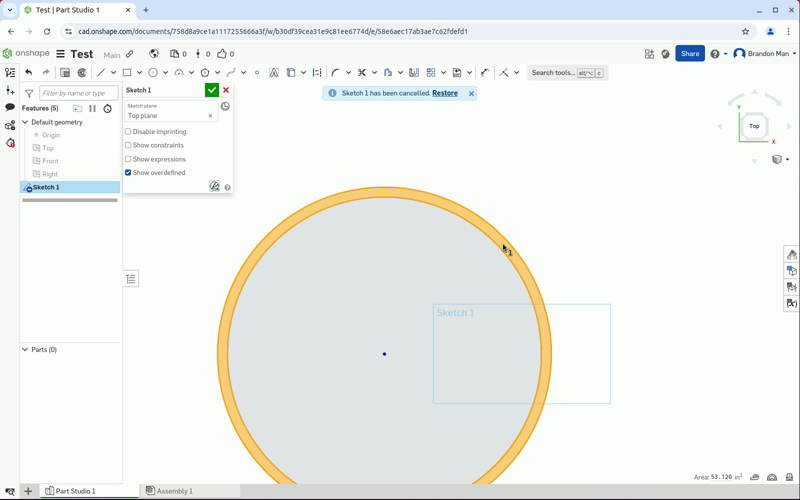
scroll(-6)
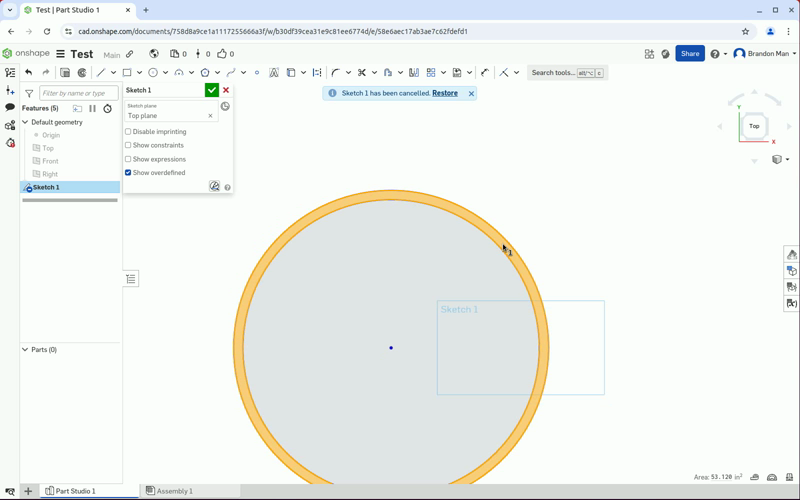
scroll(-6)
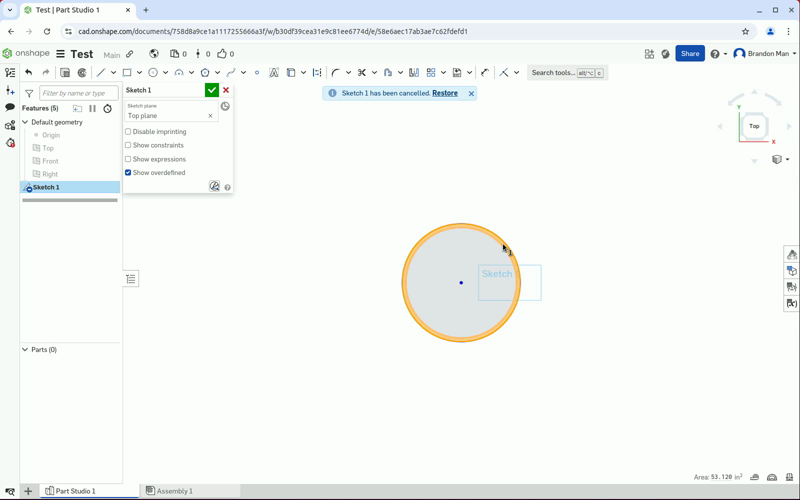
mouse_move(73, 352)
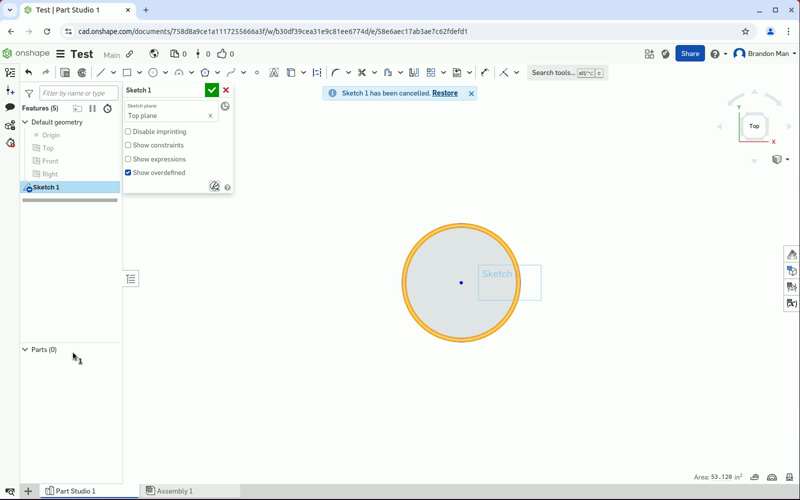
key(shift+y)
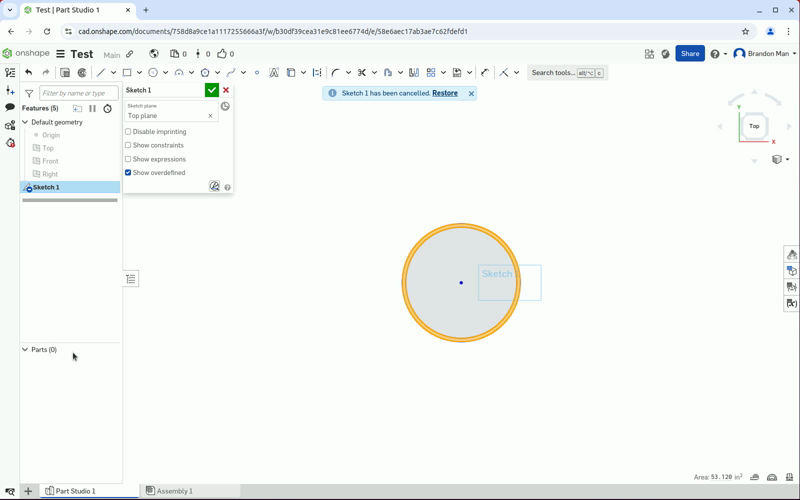
key(shift+e)
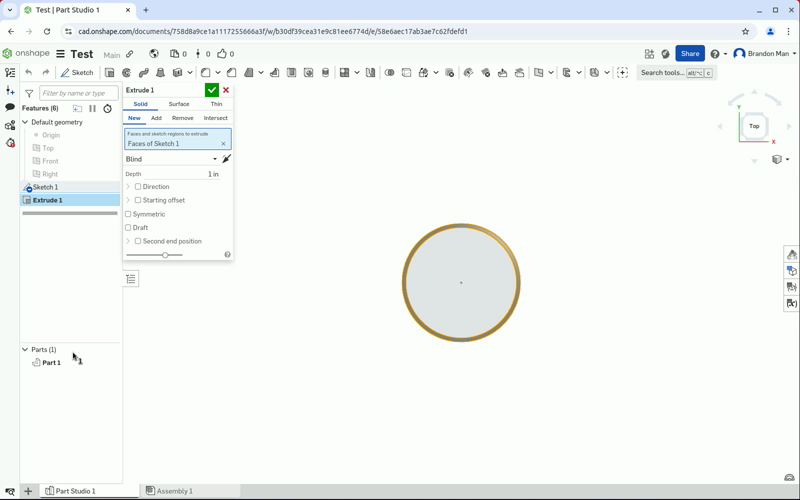
mouse_move(143, 106)
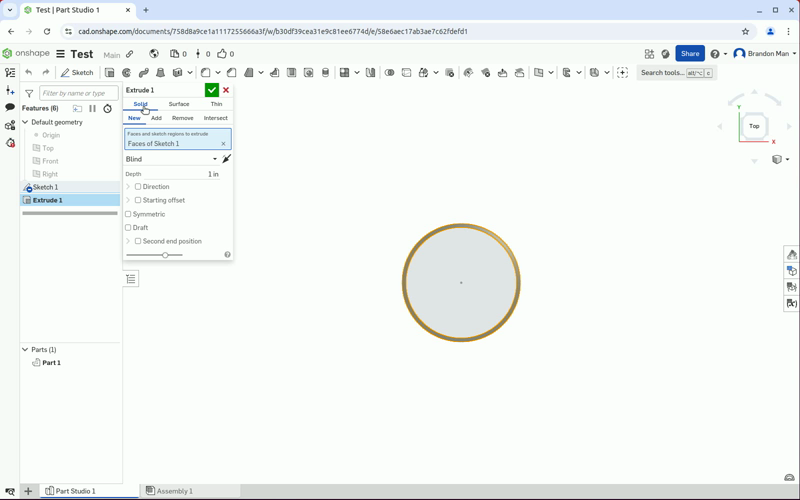
click(143, 106)
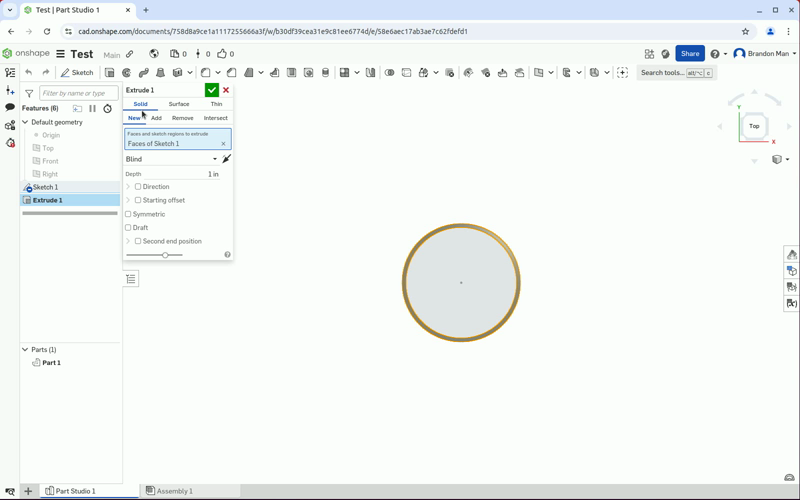
mouse_move(137, 120)
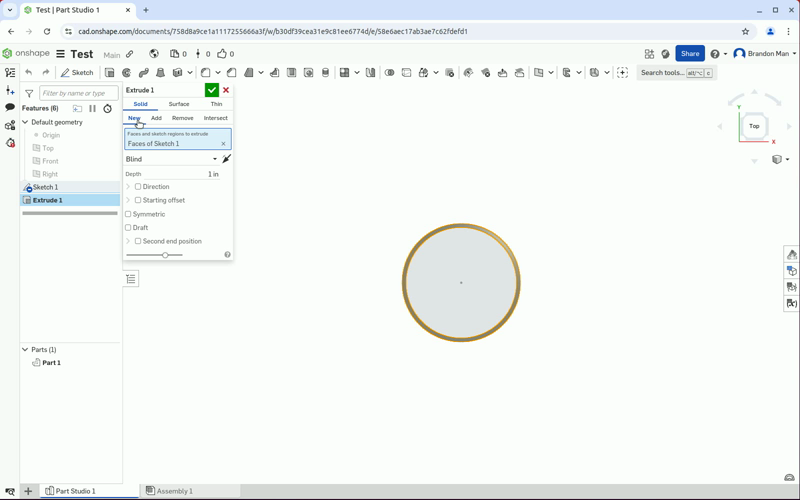
click(137, 120)
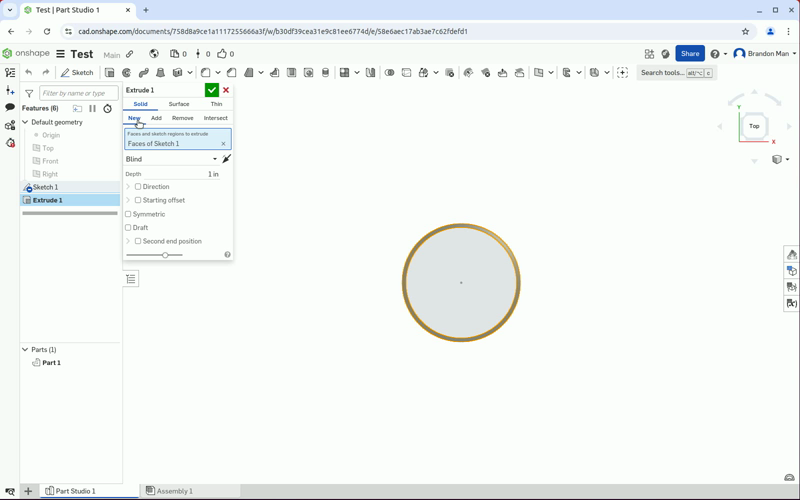
key(tab, 4)
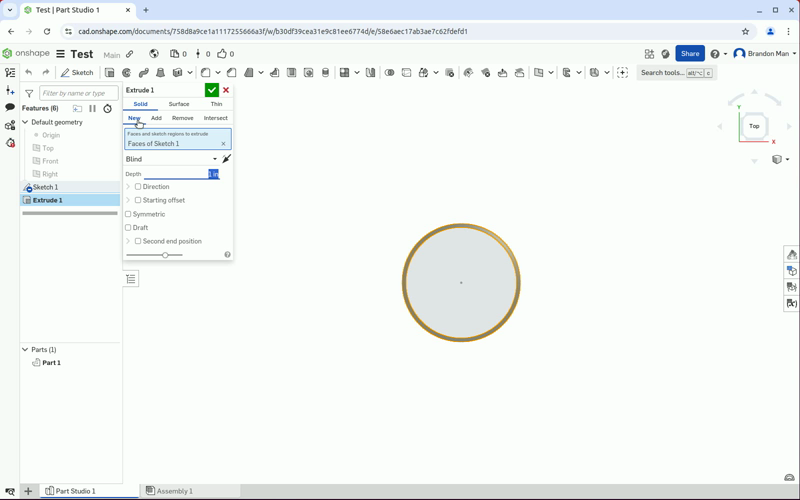
text(-23.108)
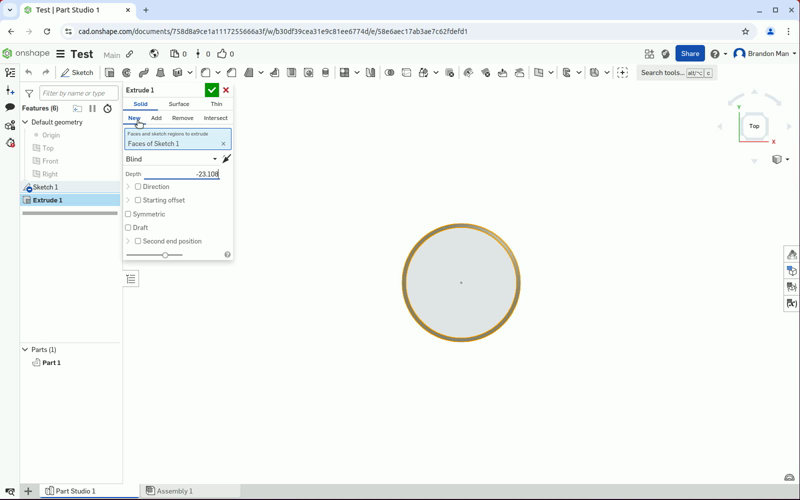
key(enter)
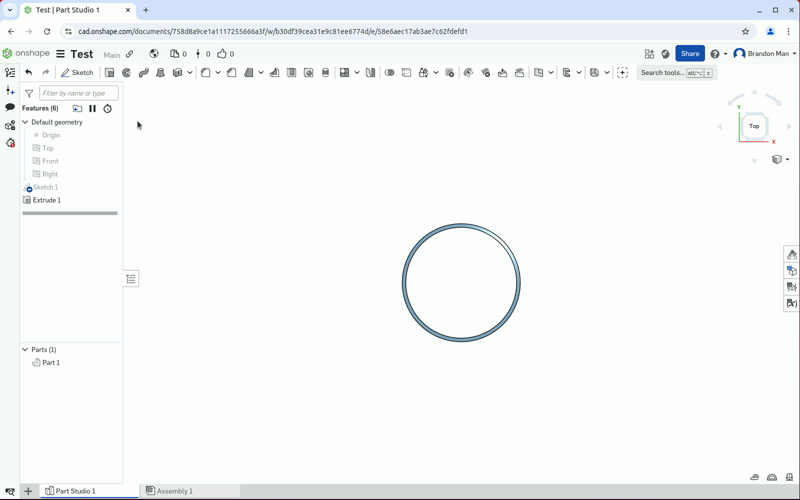
key(shift+h)
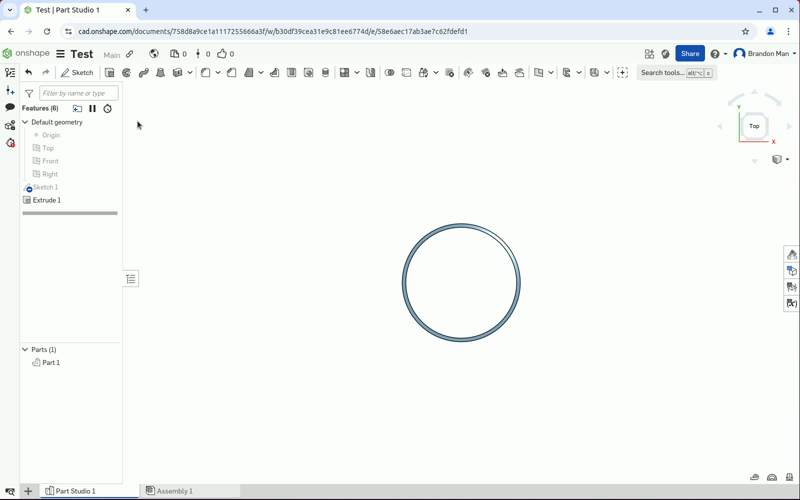
key(shift+h)
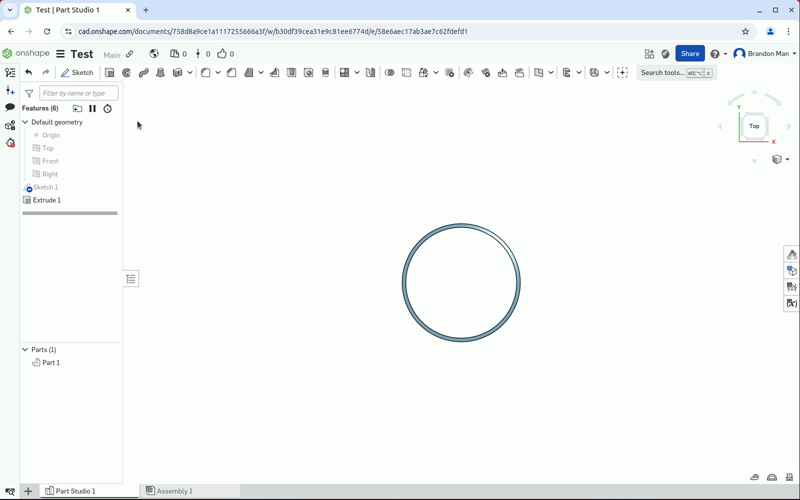
mouse_move(73, 189)
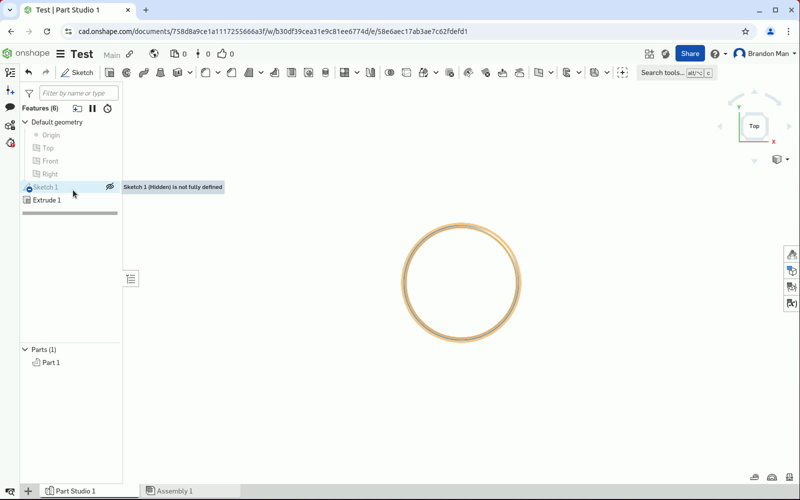
click(73, 189)
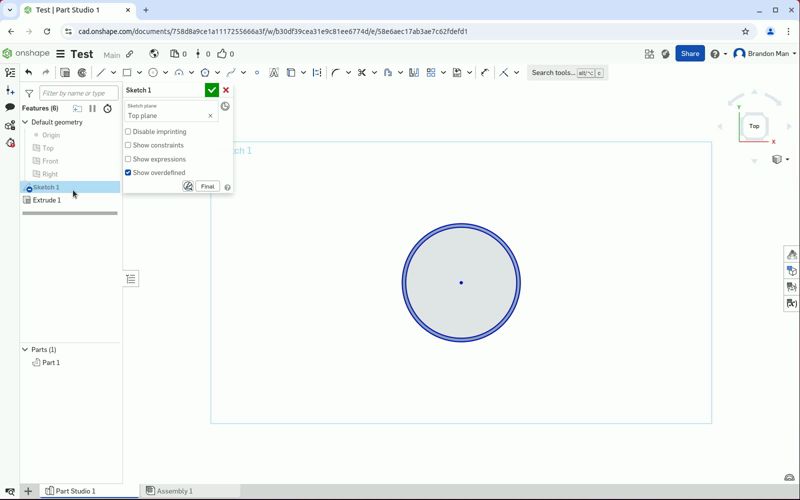
mouse_move(229, 92)
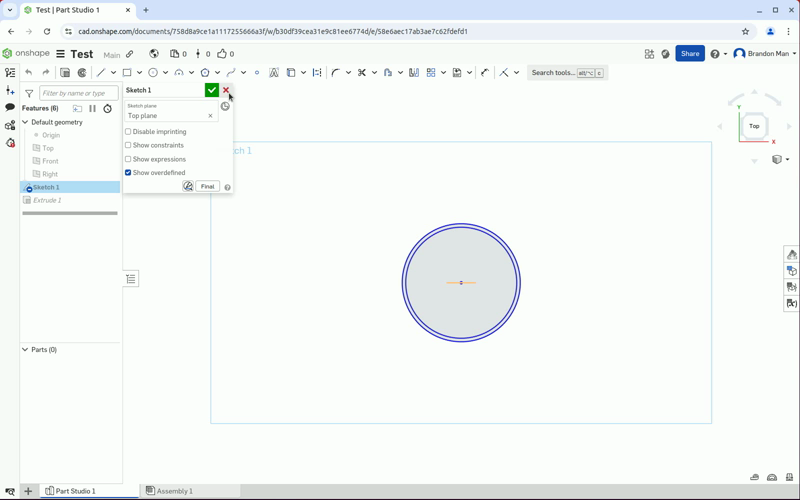
click(229, 92)
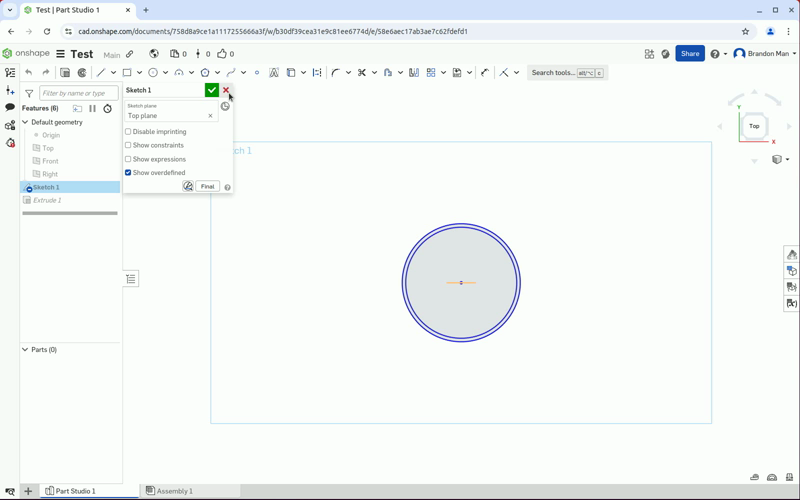
key(shift+s)
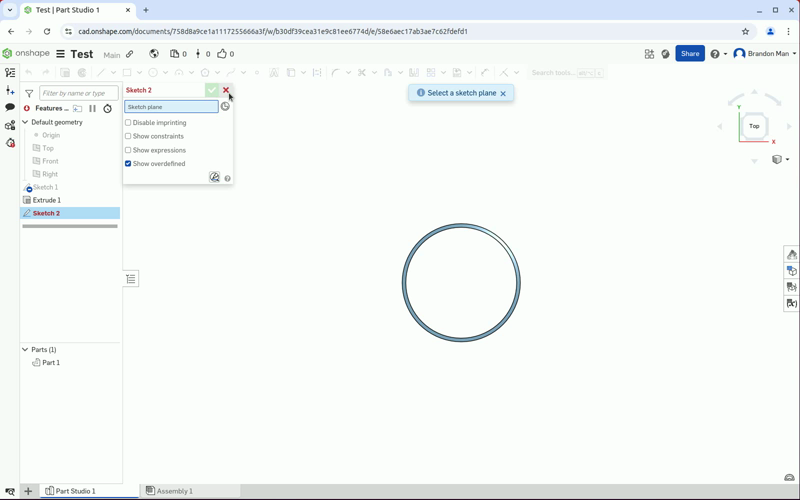
mouse_move(73, 150)
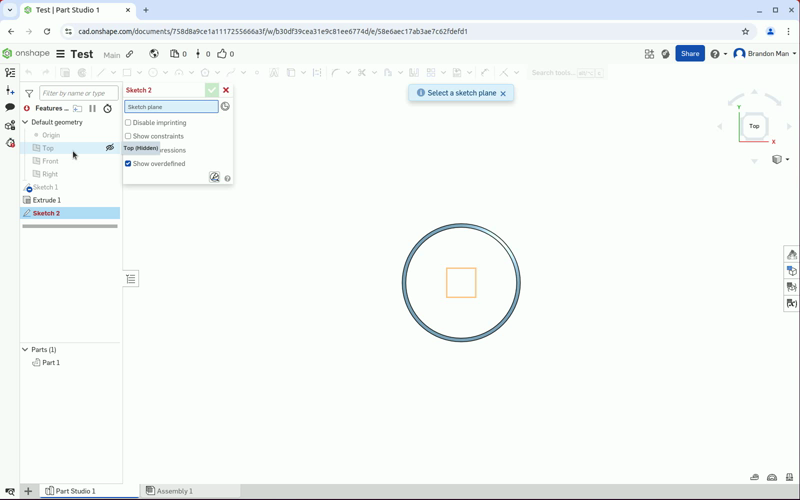
click(73, 150)
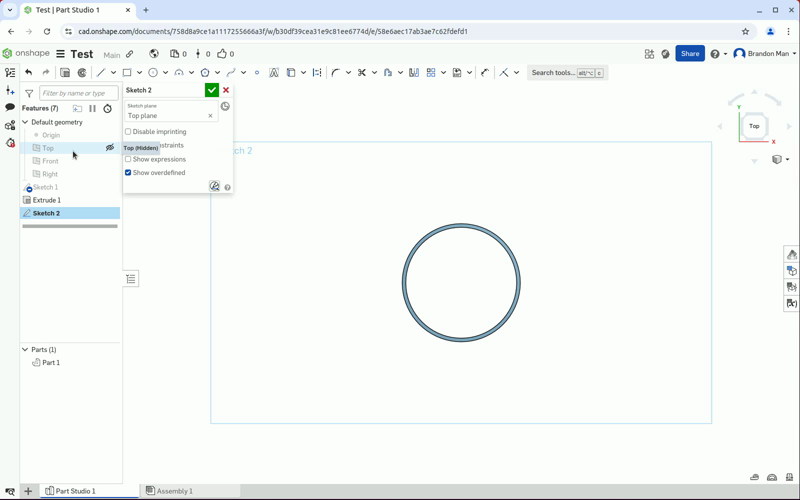
mouse_move(73, 352)
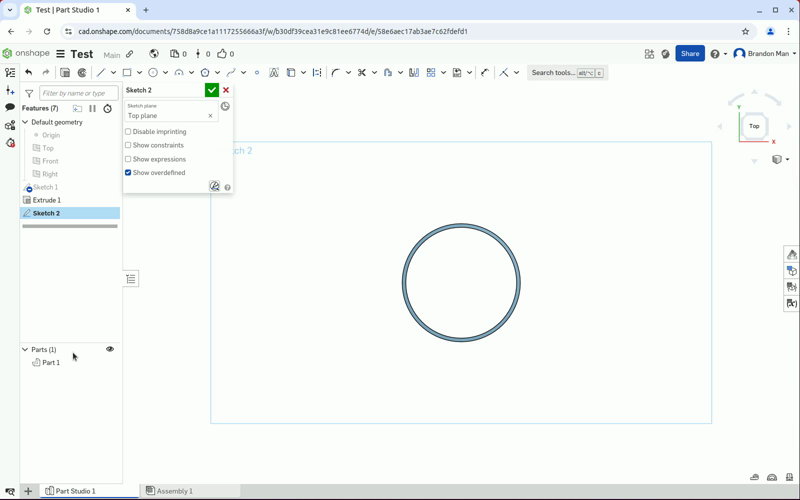
key(y)
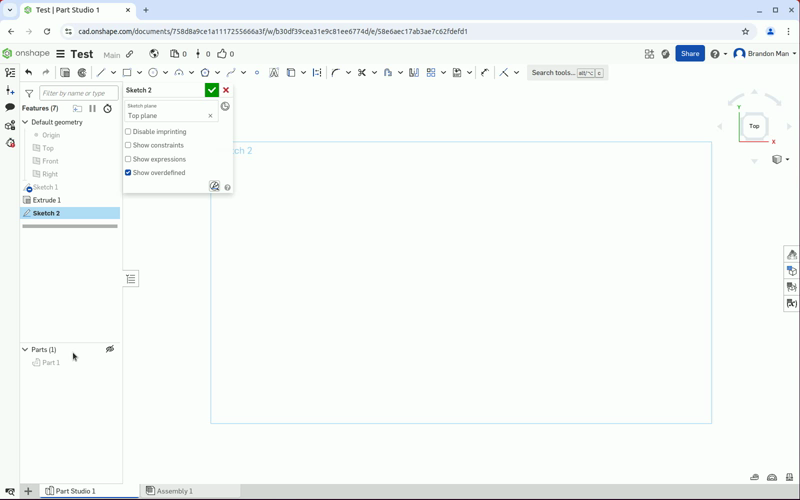
key(c)
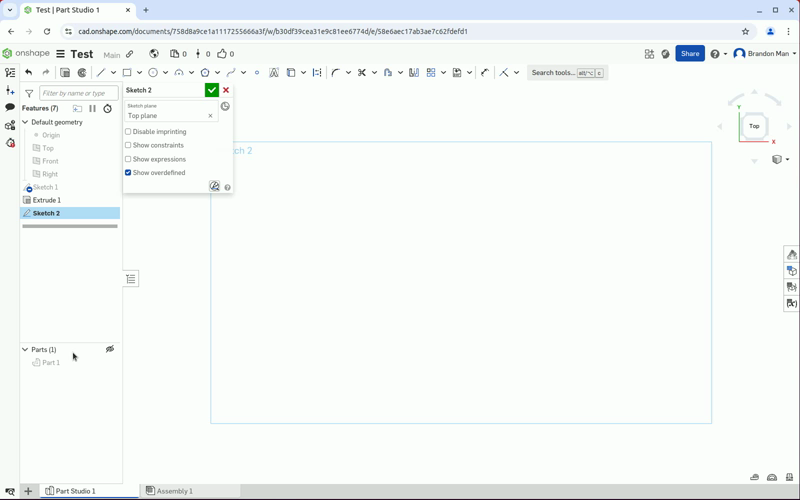
key_down(shift)
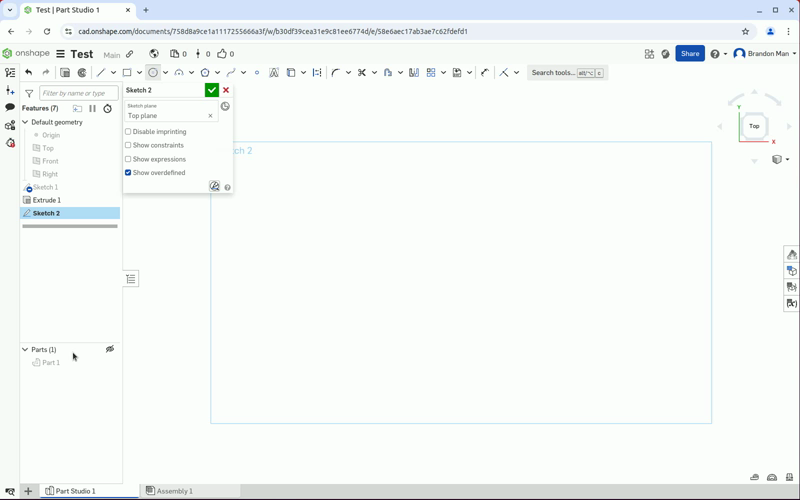
mouse_move(461, 282)
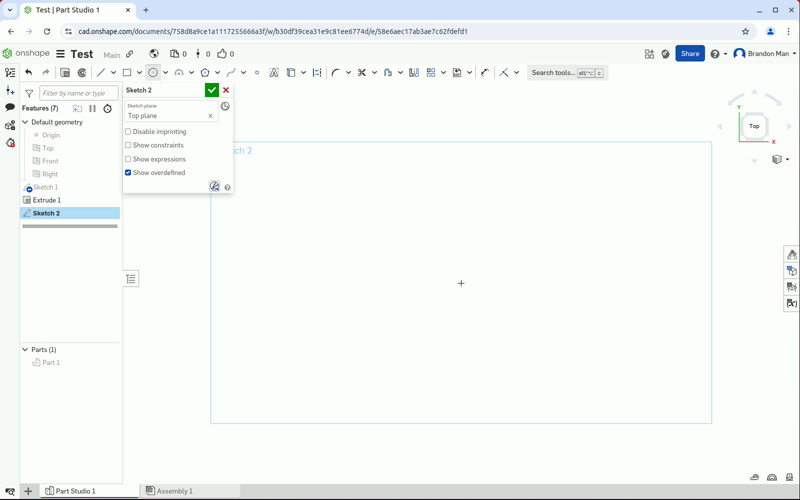
click(461, 282)
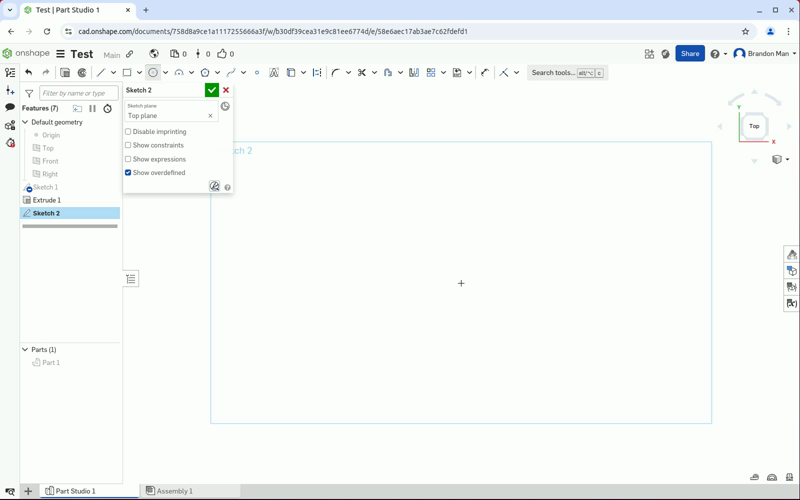
key_up(shift)
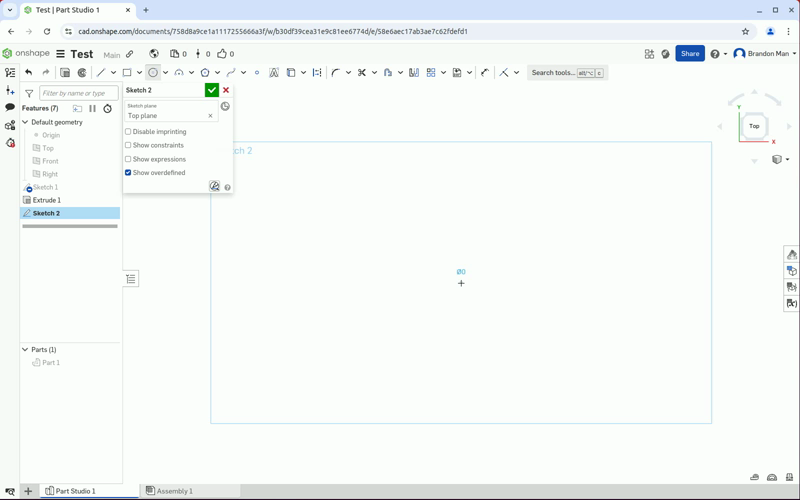
mouse_move(520, 282)
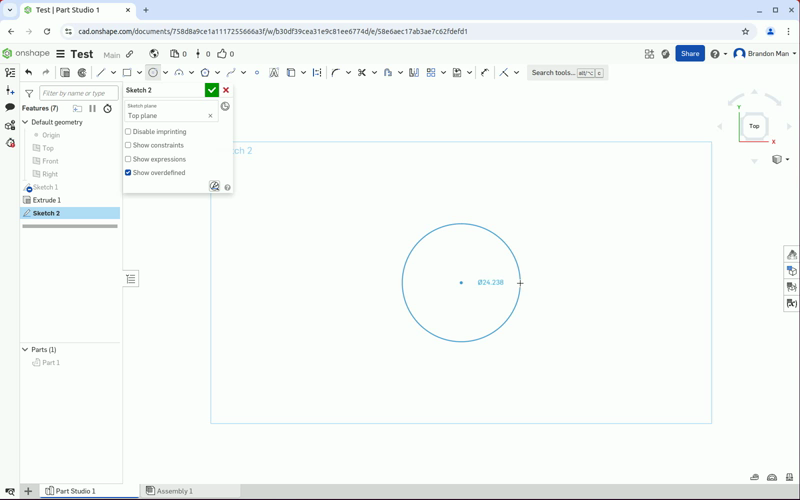
click(520, 282)
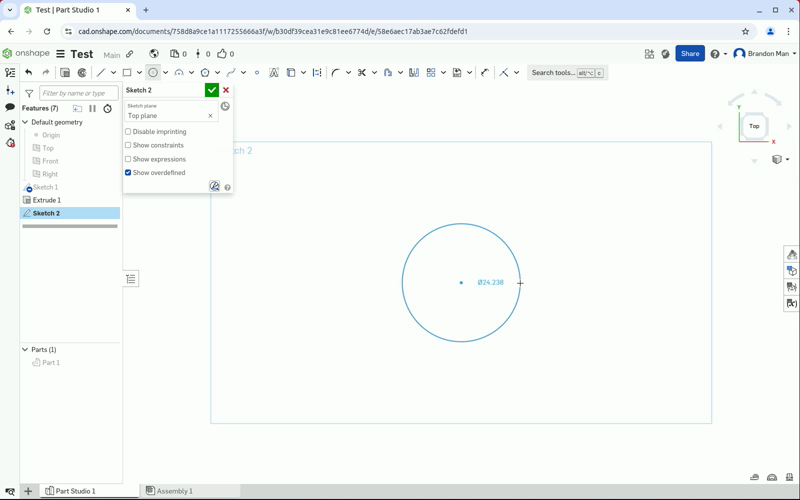
key(esc)
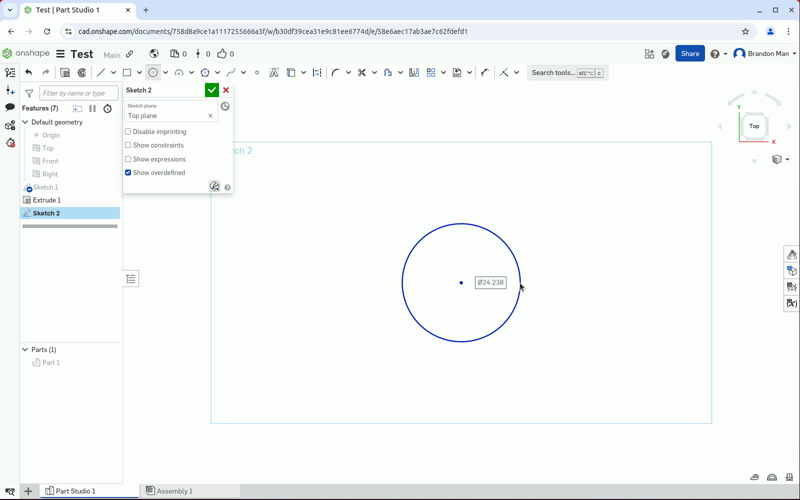
key(c)
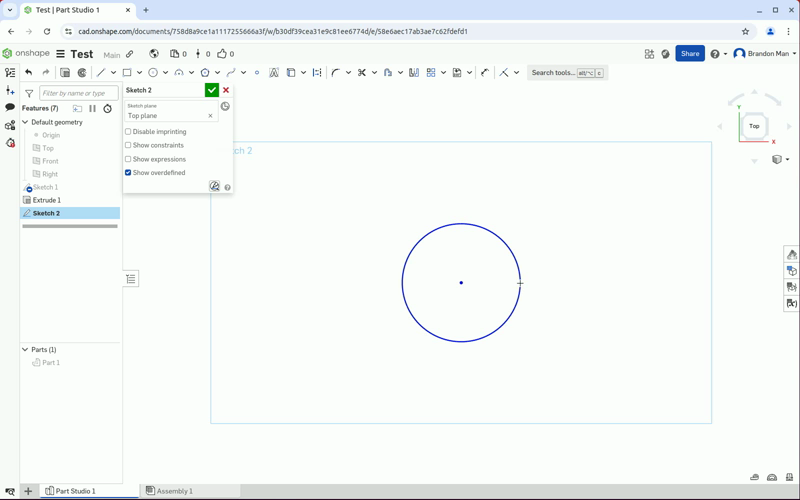
key_down(shift)
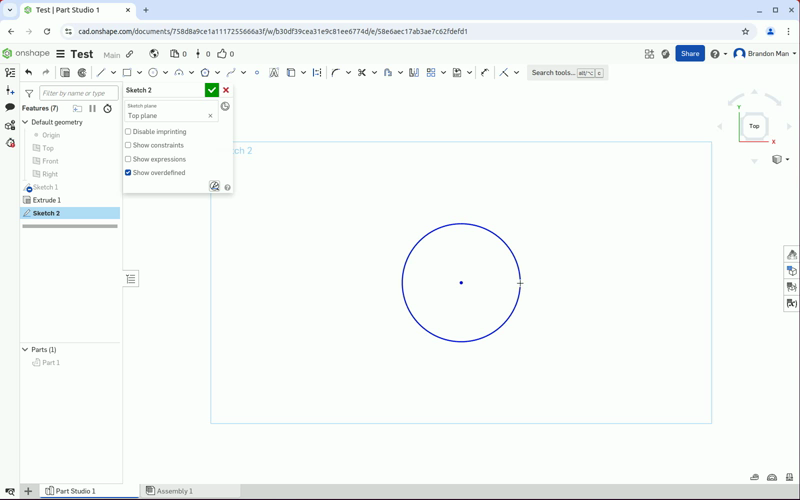
mouse_move(461, 282)
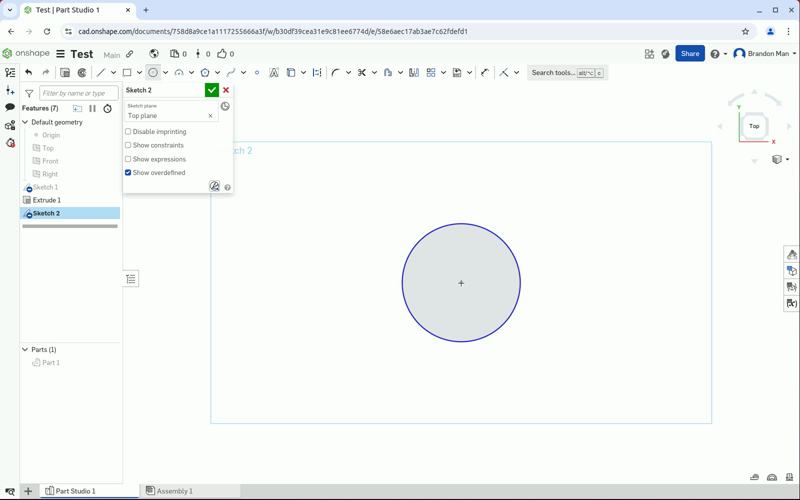
click(461, 282)
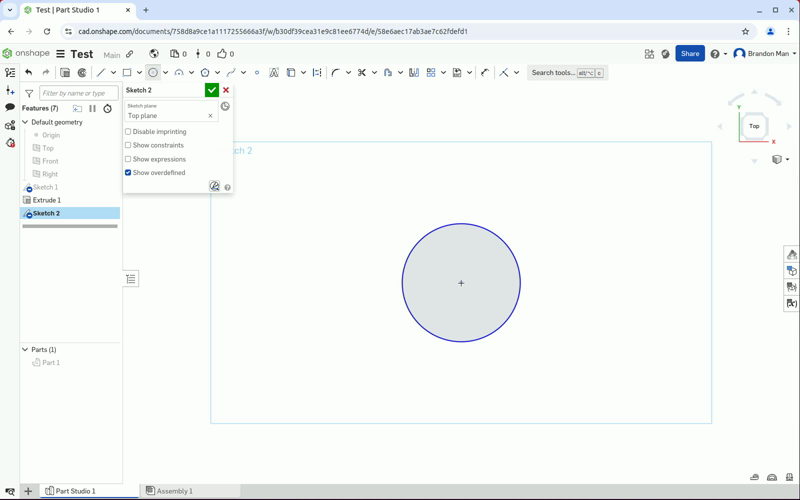
key_up(shift)
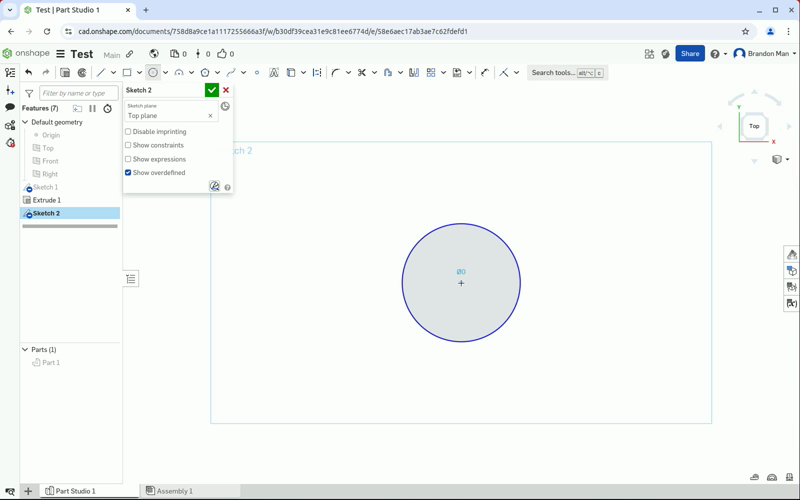
mouse_move(516, 282)
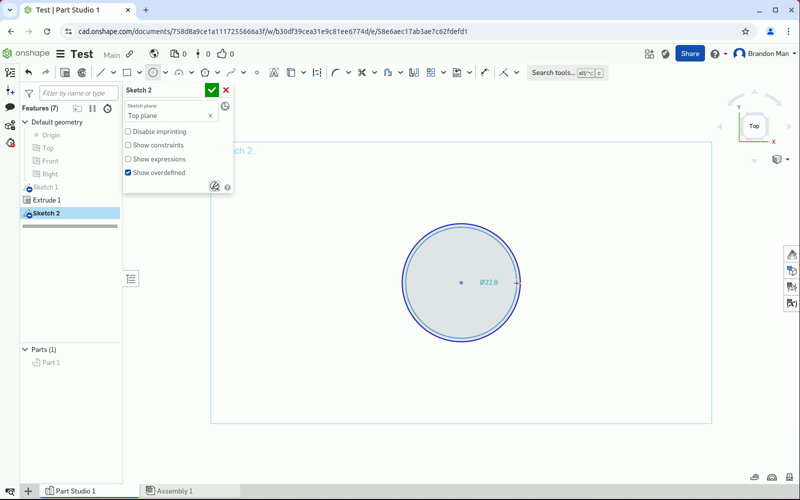
scroll(6)
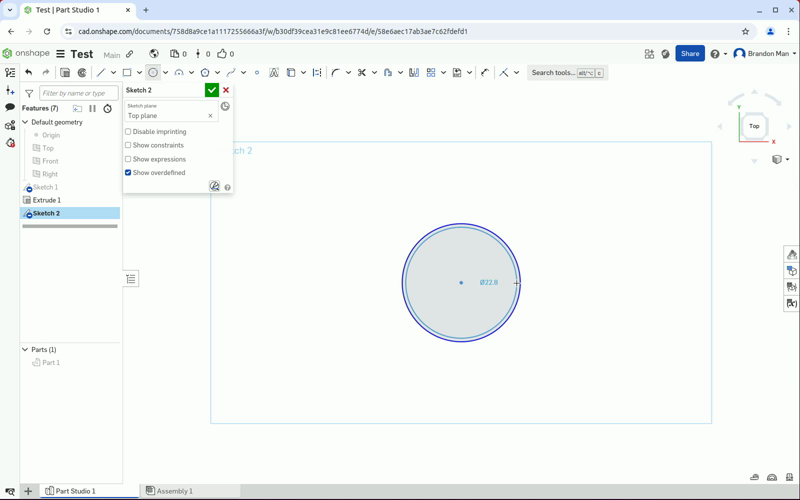
scroll(6)
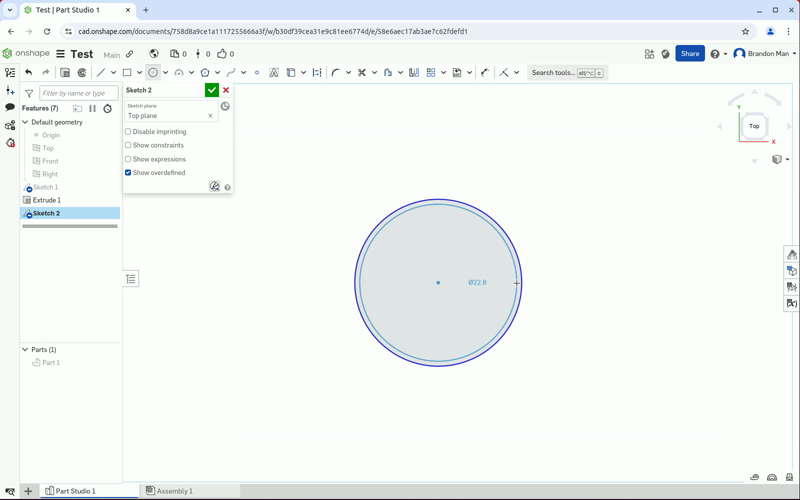
scroll(6)
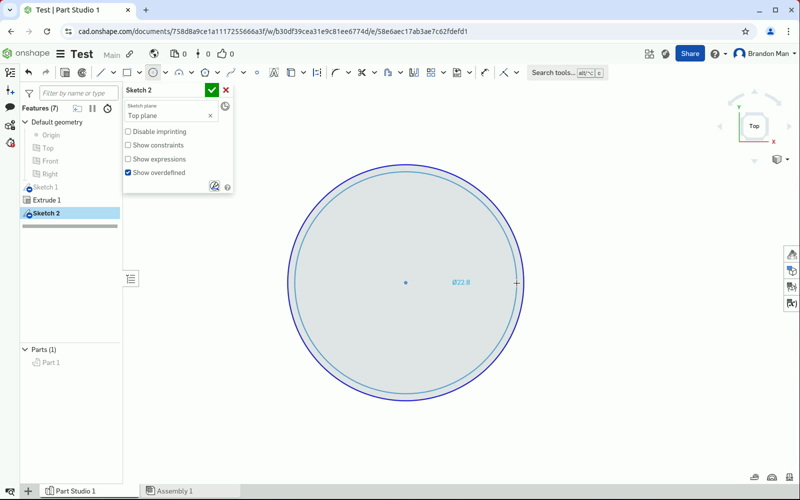
scroll(6)
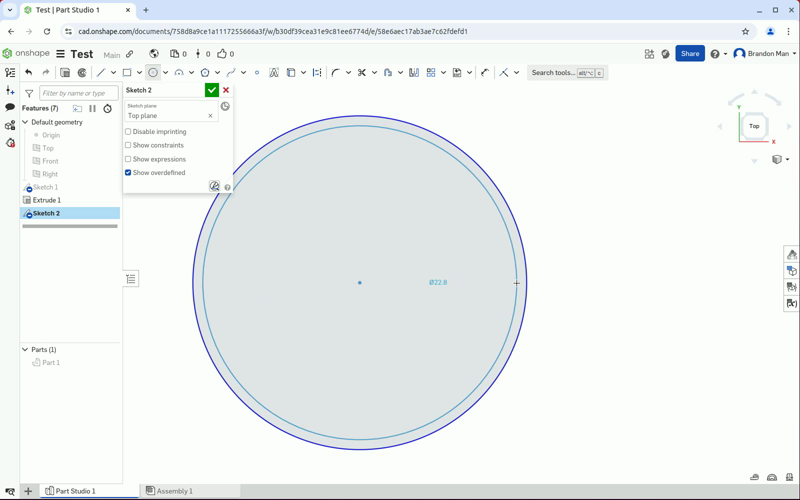
scroll(6)
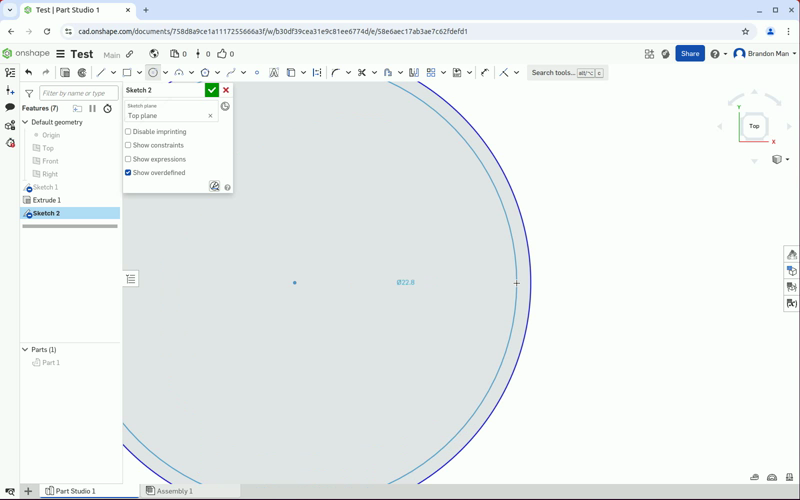
scroll(6)
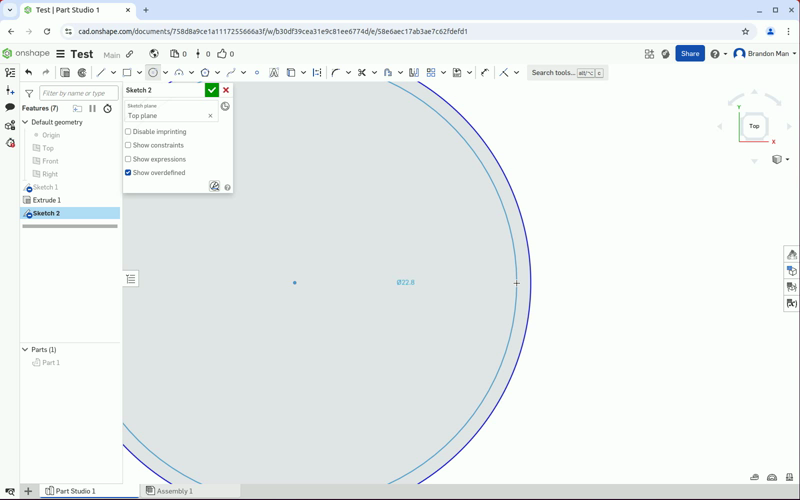
scroll(6)
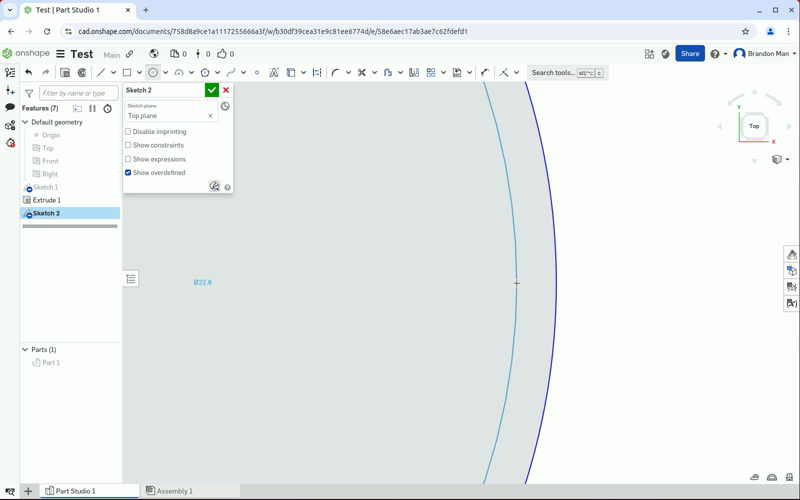
click(516, 282)
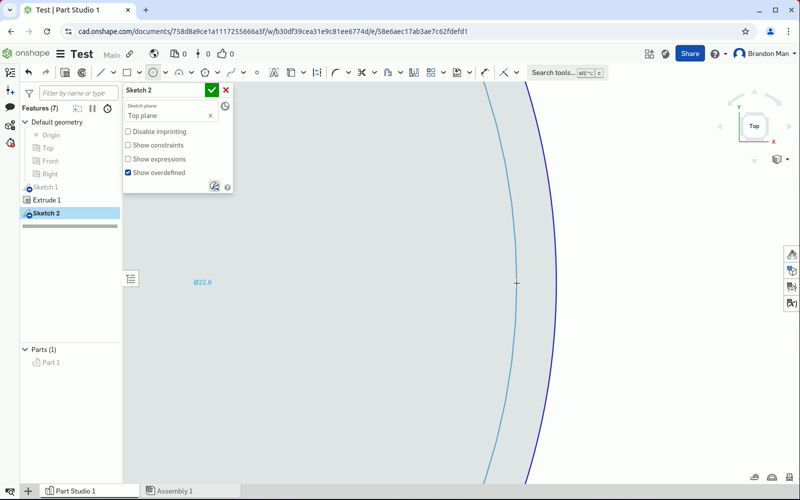
scroll(-6)
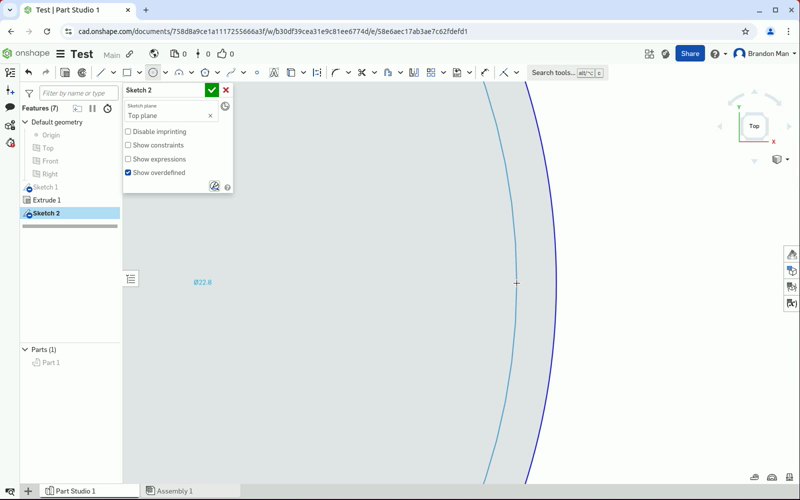
scroll(-6)
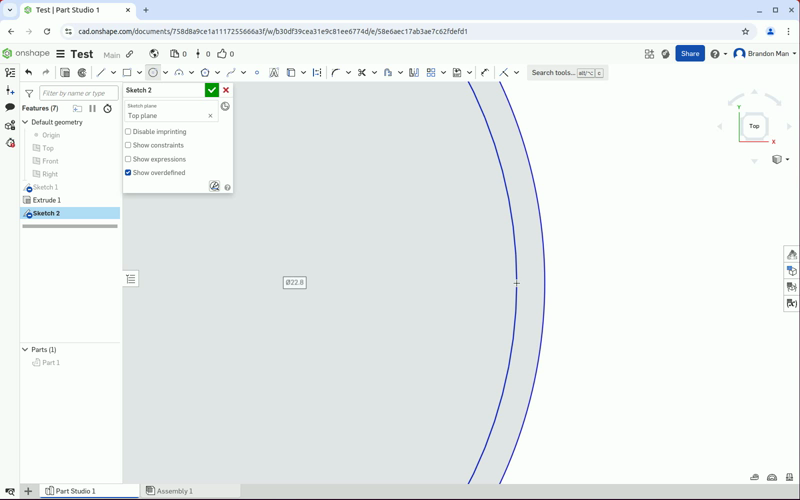
scroll(-6)
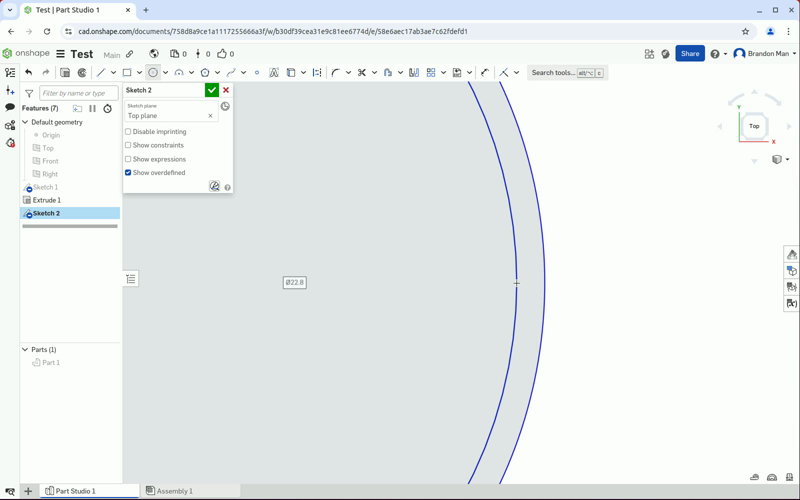
scroll(-6)
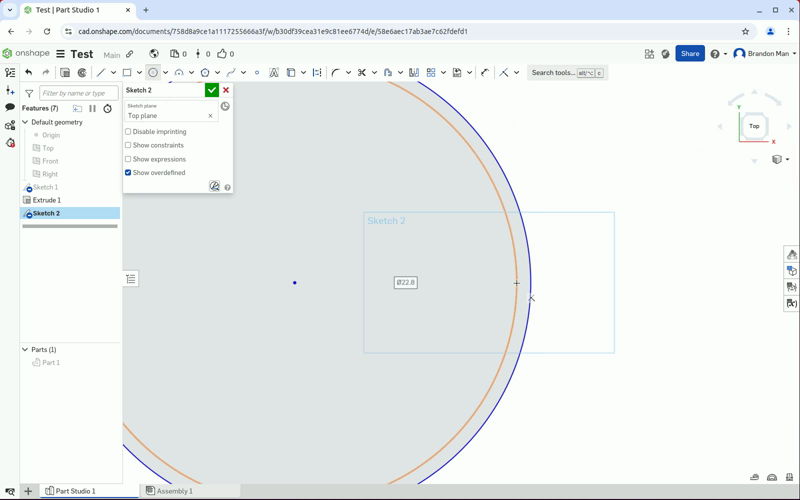
scroll(-6)
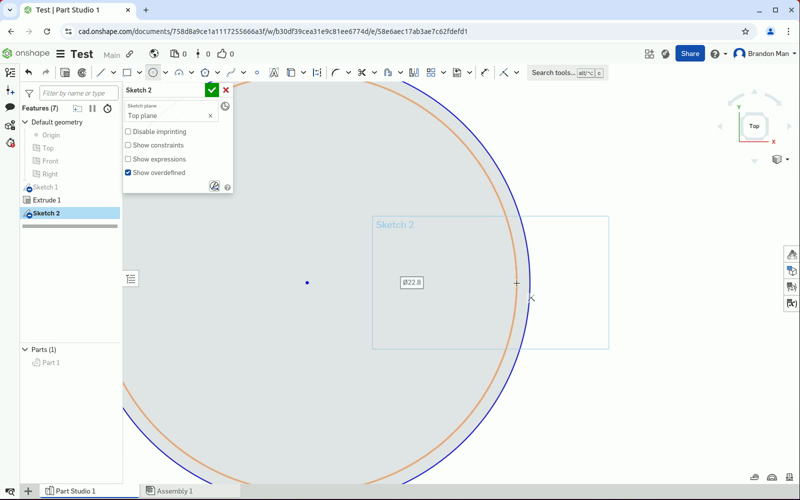
scroll(-6)
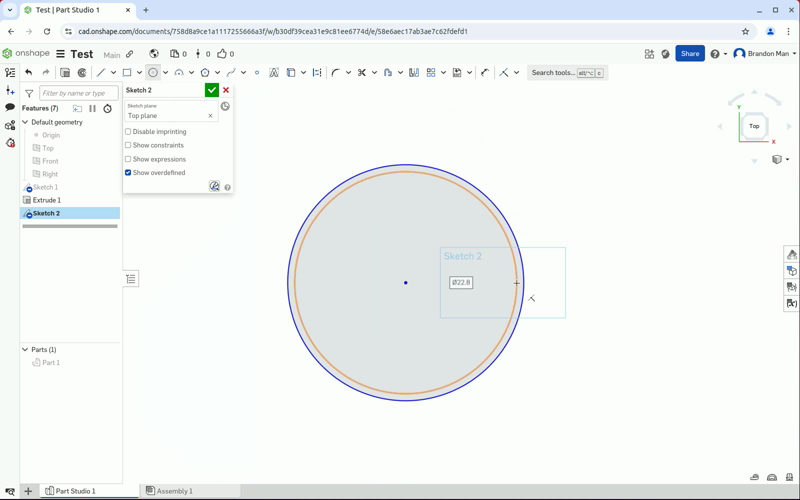
scroll(-6)
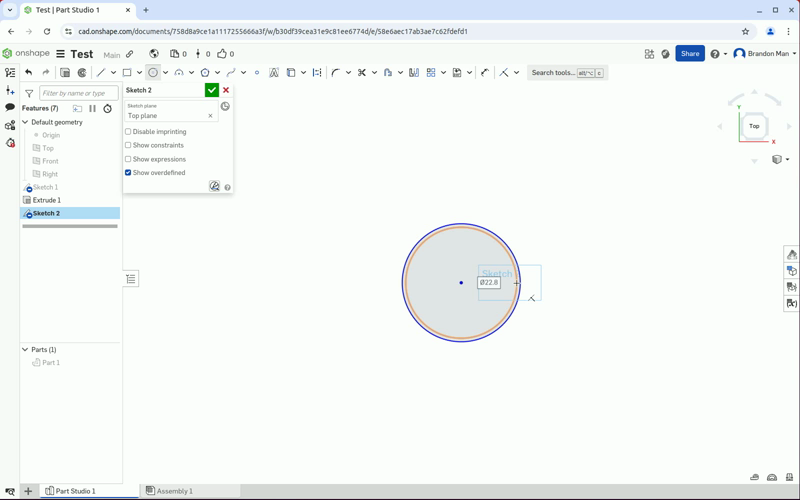
key(esc)
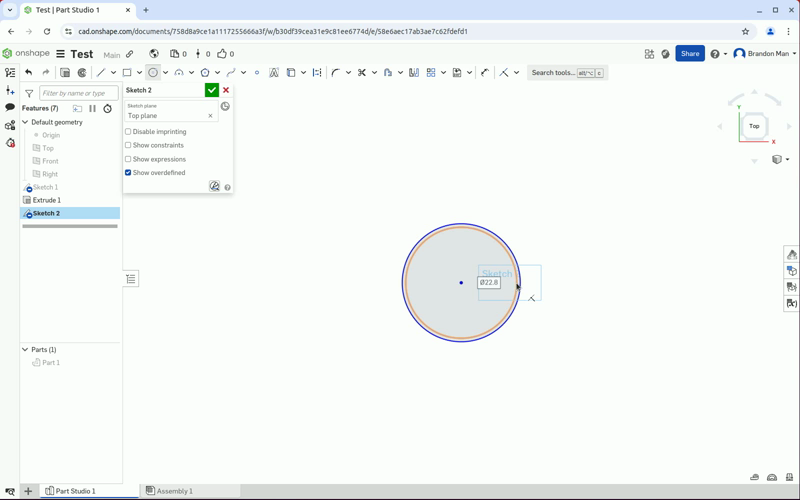
mouse_move(504, 244)
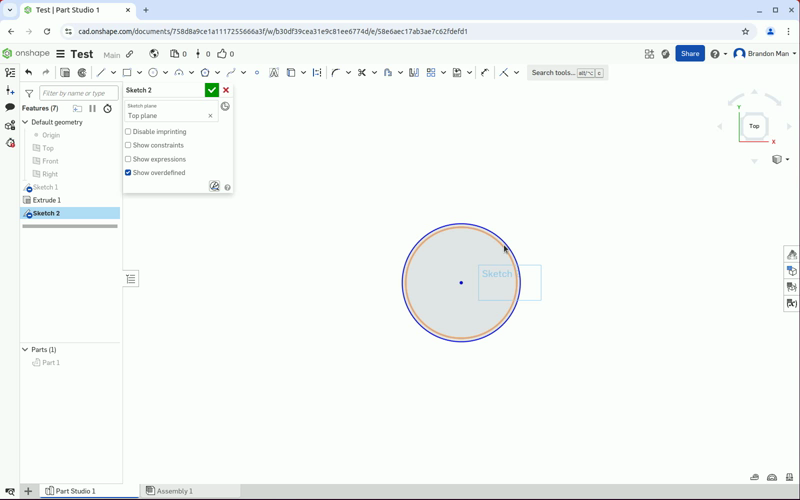
scroll(6)
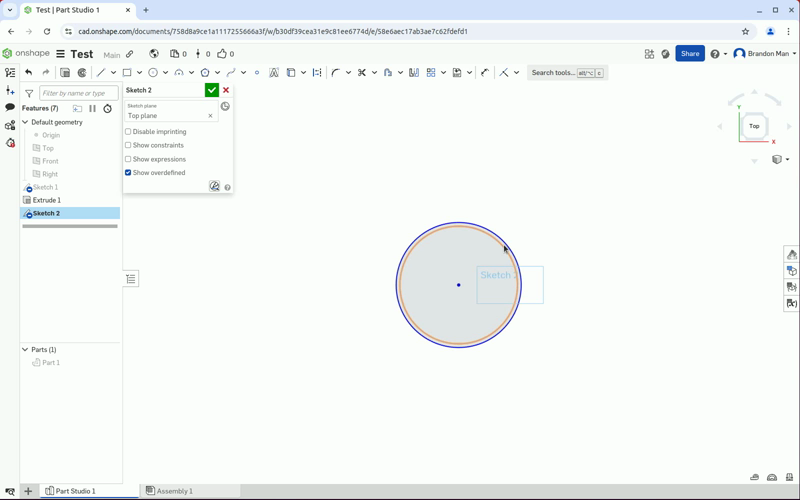
scroll(6)
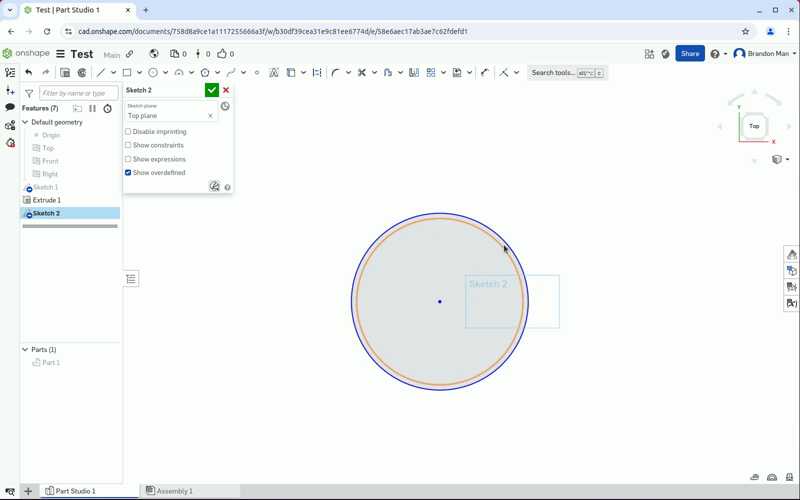
scroll(6)
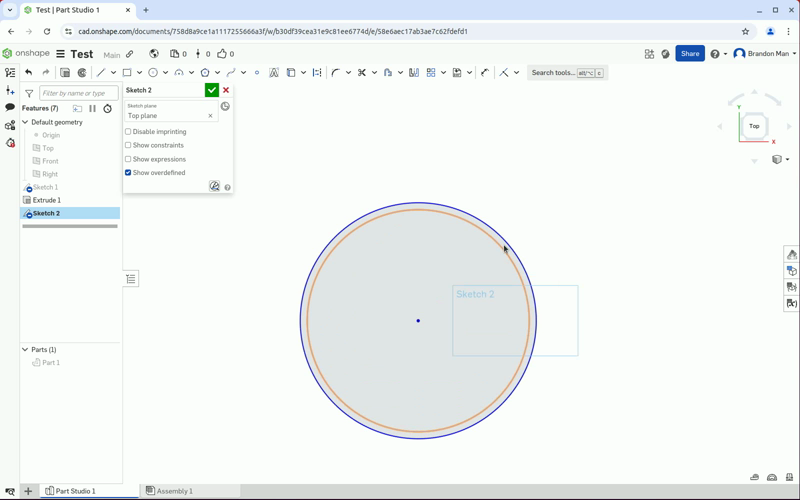
scroll(6)
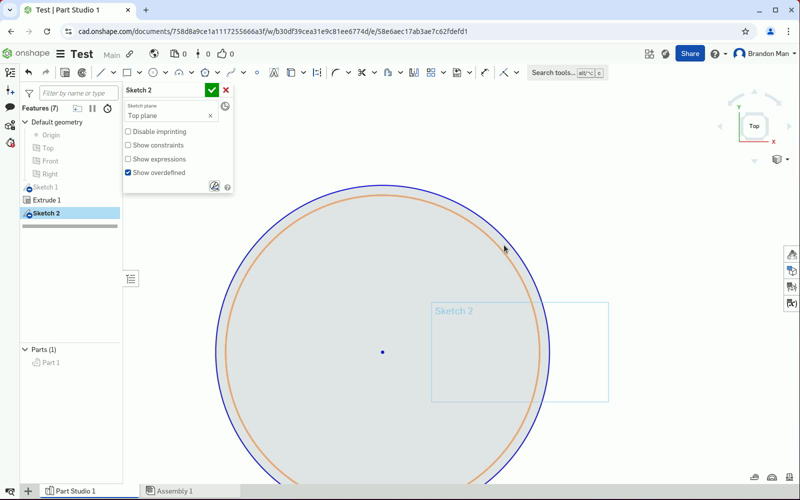
scroll(6)
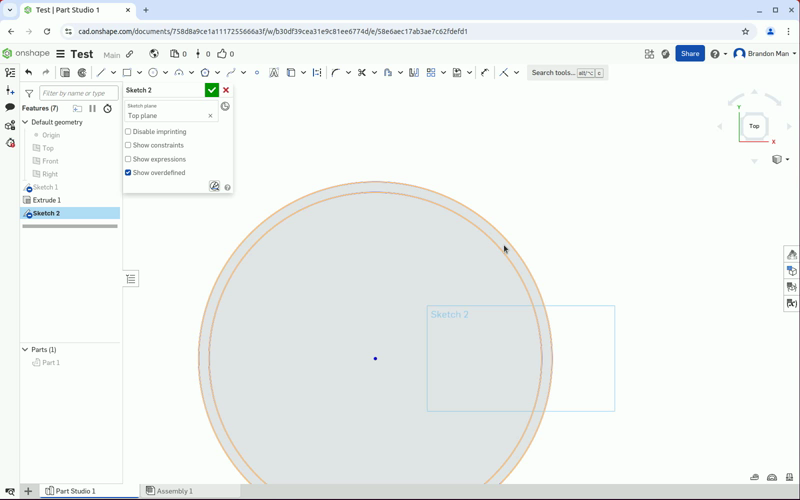
scroll(6)
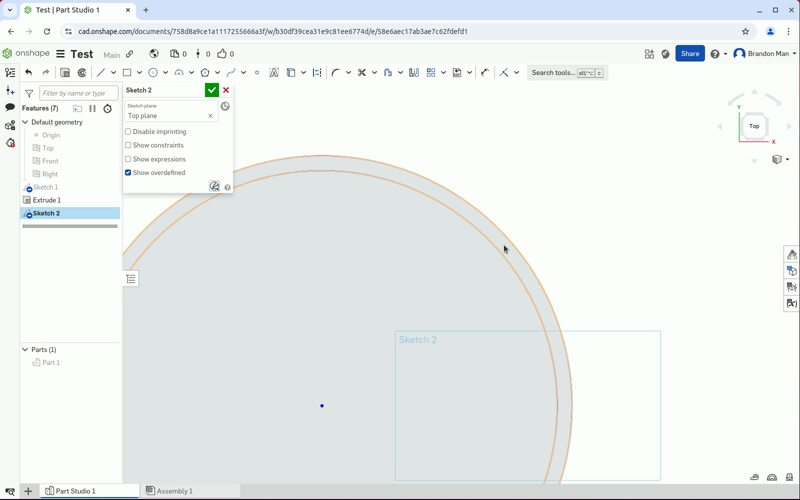
scroll(6)
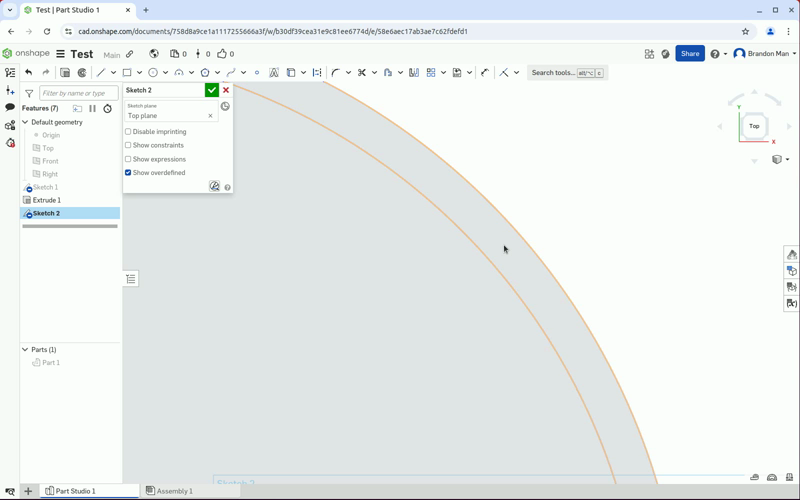
click(504, 244)
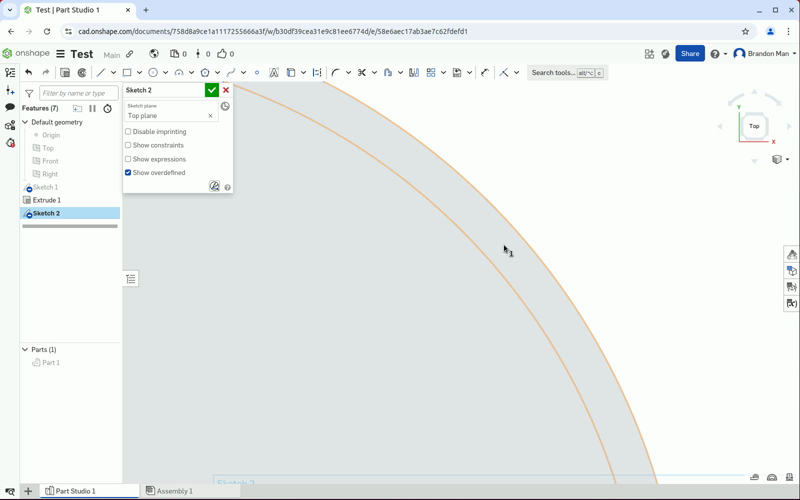
scroll(-6)
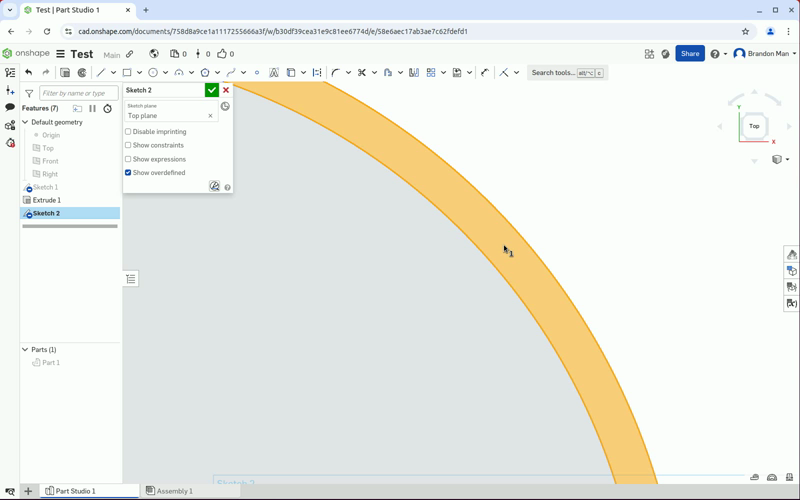
scroll(-6)
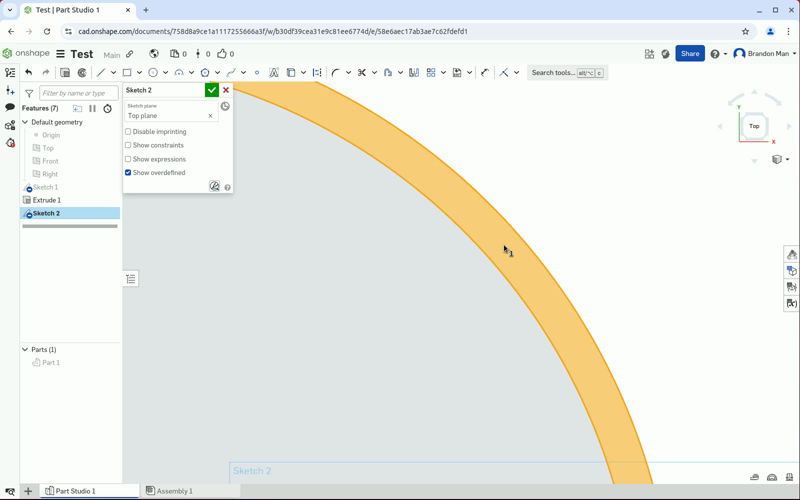
scroll(-6)
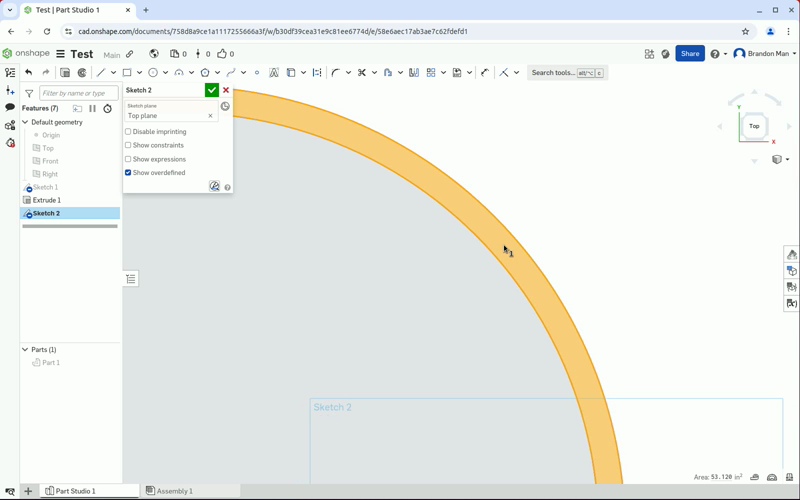
scroll(-6)
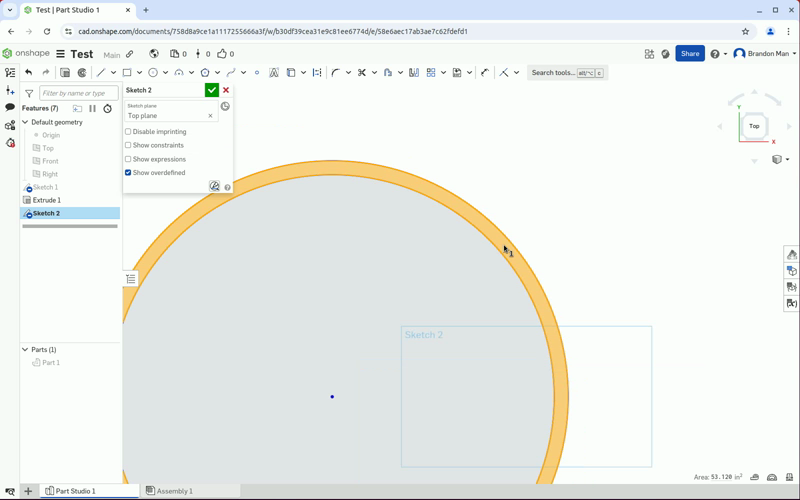
scroll(-6)
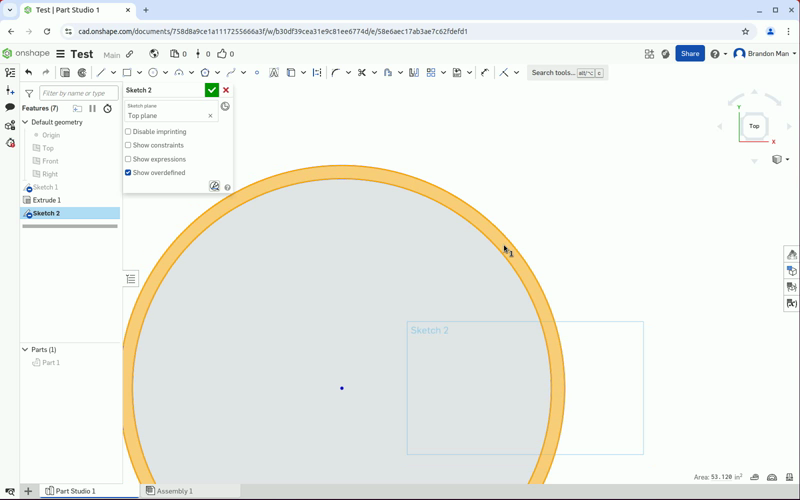
scroll(-6)
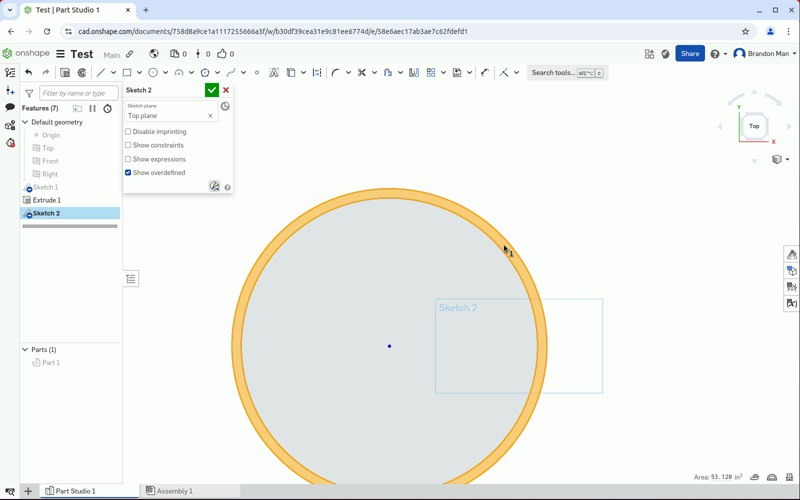
scroll(-6)
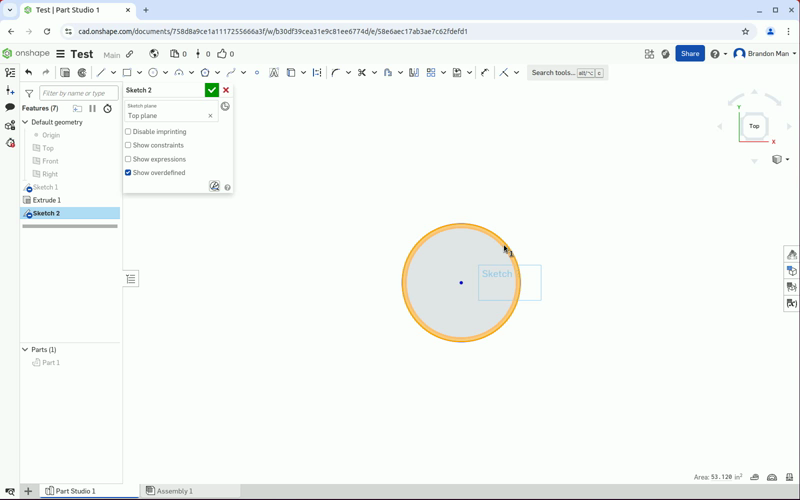
mouse_move(73, 352)
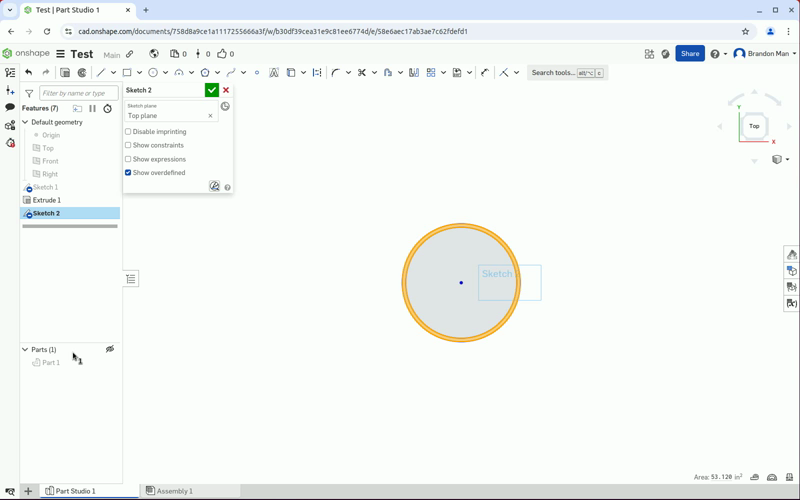
key(shift+y)
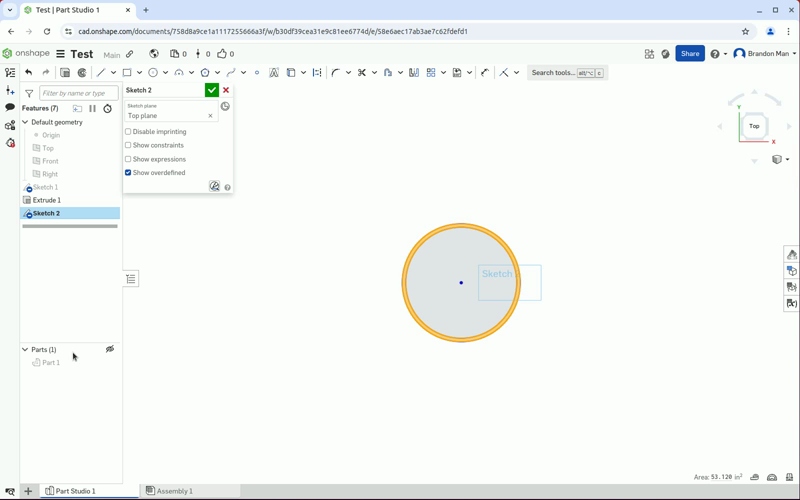
key(shift+e)
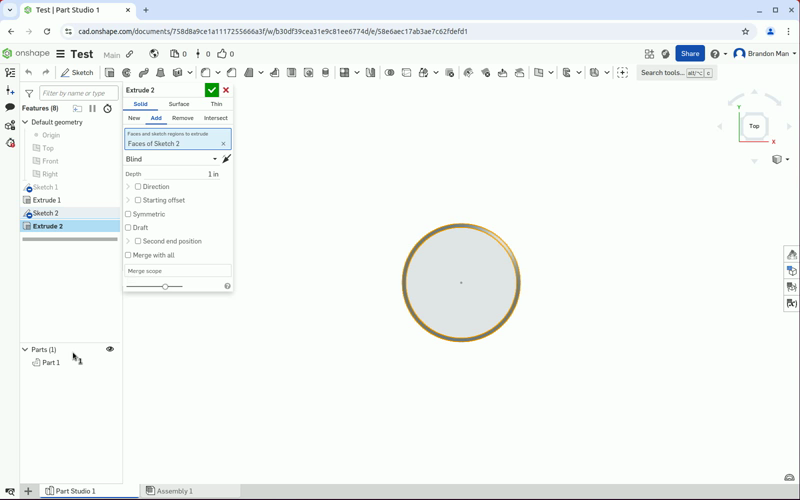
mouse_move(143, 106)
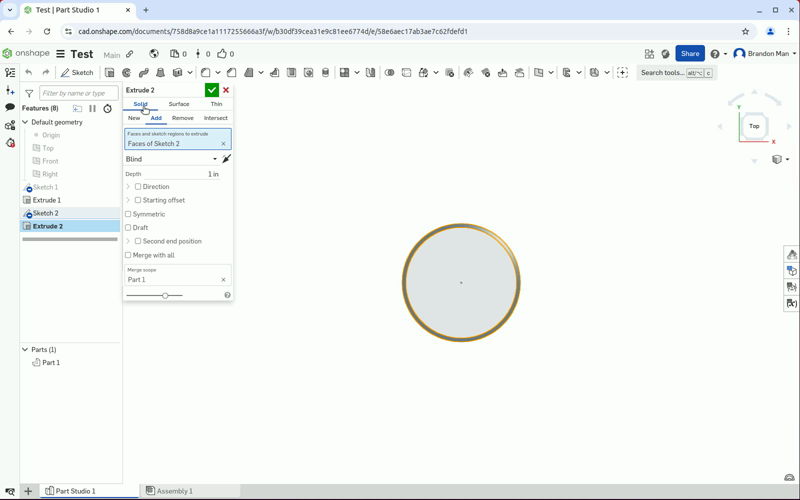
click(143, 106)
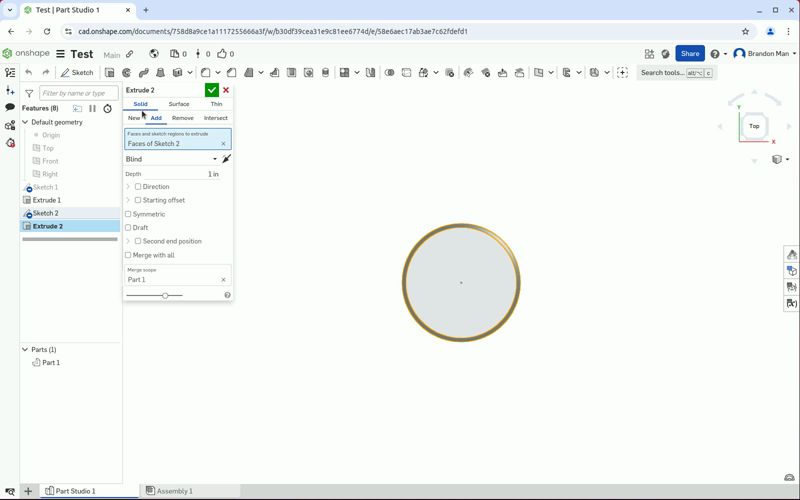
mouse_move(137, 120)
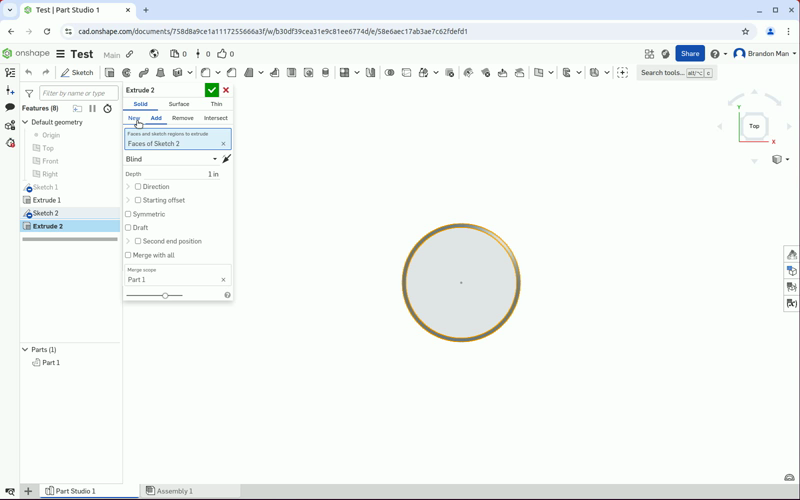
click(137, 120)
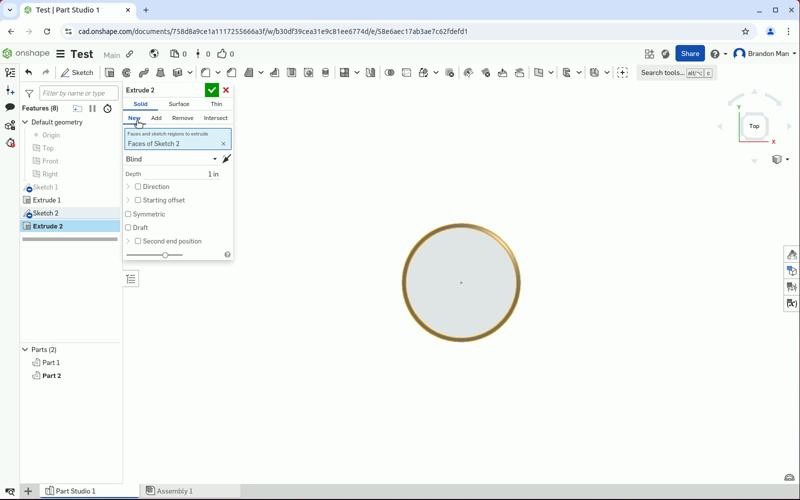
key(tab, 4)
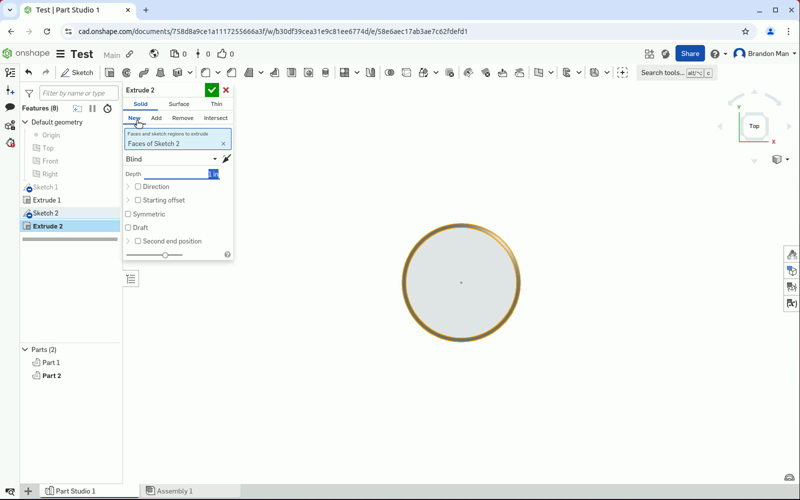
text(-23.108)
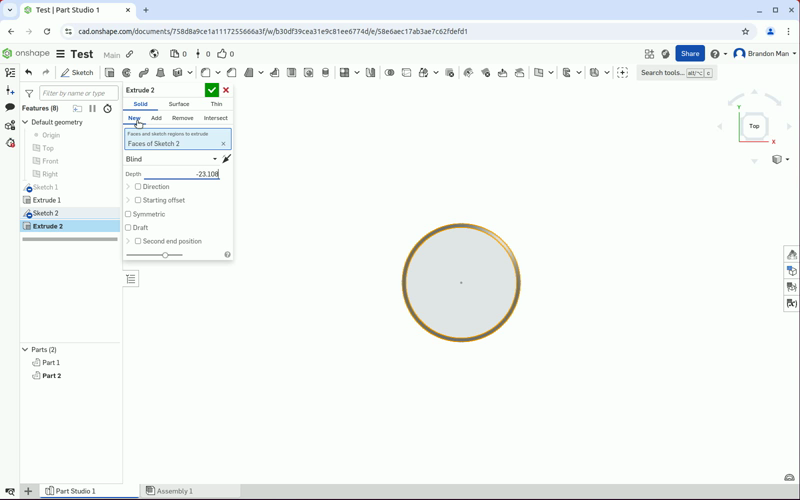
key(enter)
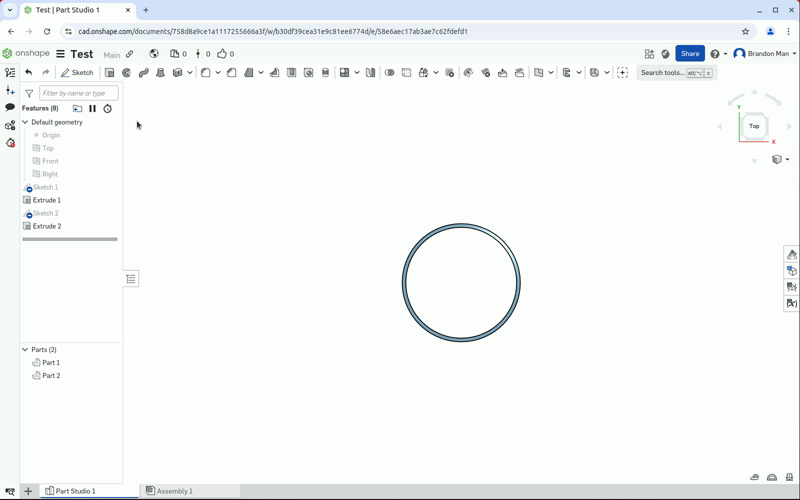
key(shift+h)
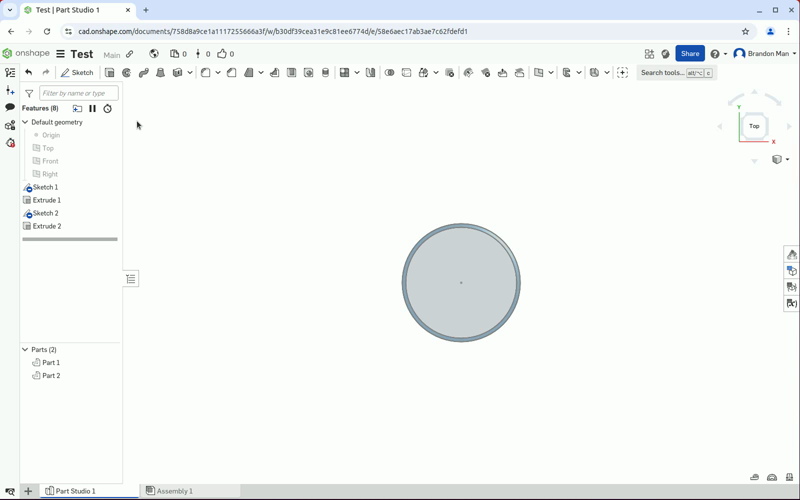
key(shift+h)
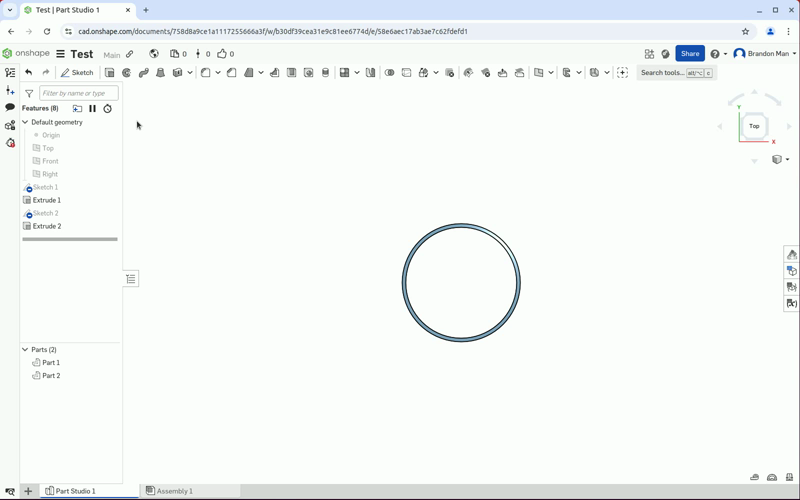
mouse_move(73, 189)
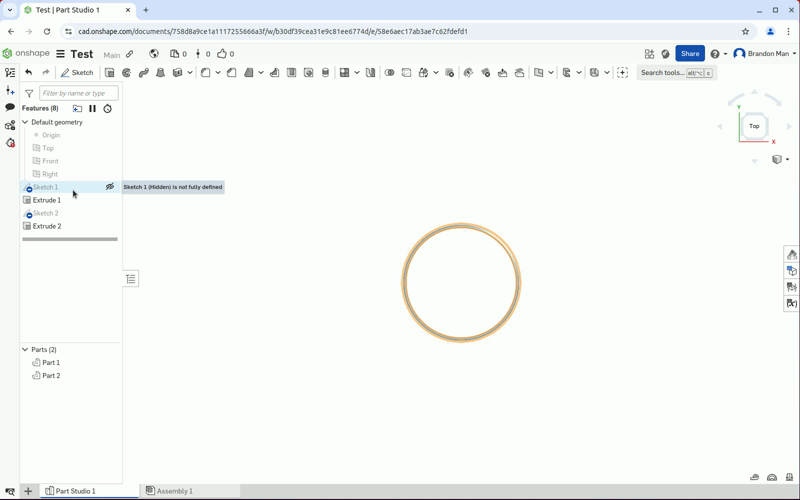
click(73, 189)
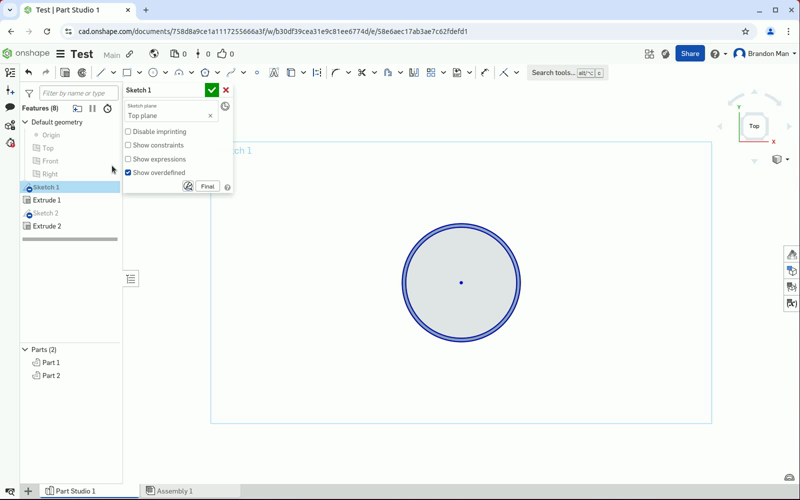
mouse_move(229, 92)
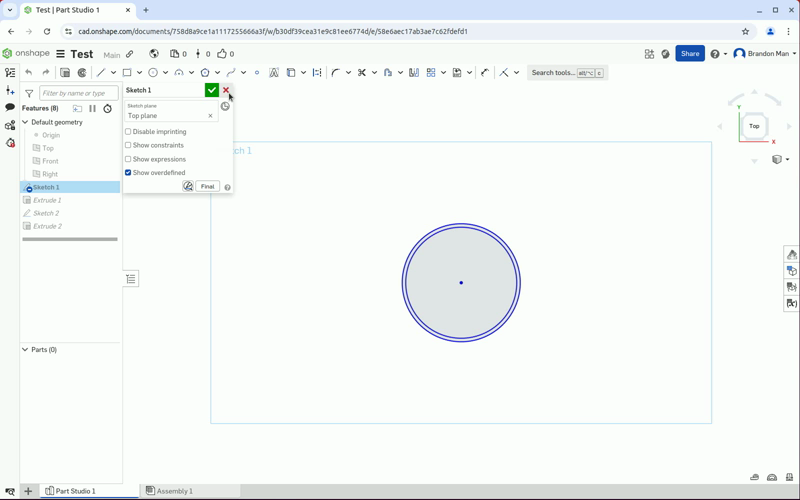
click(229, 92)
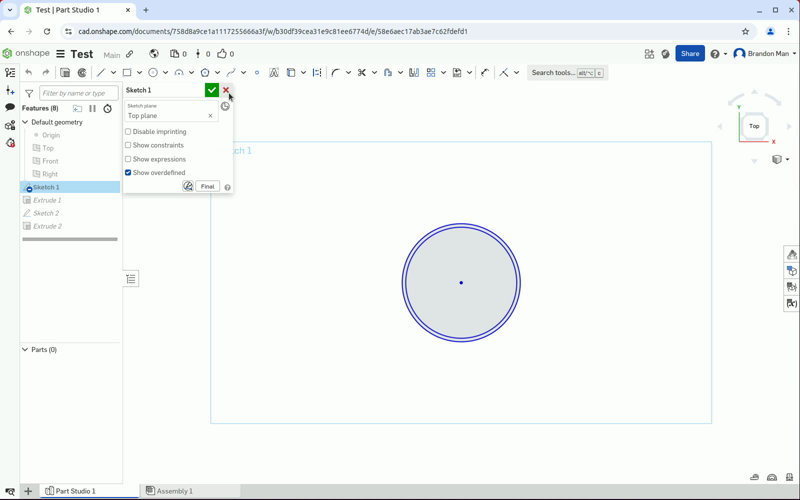
key(shift+s)
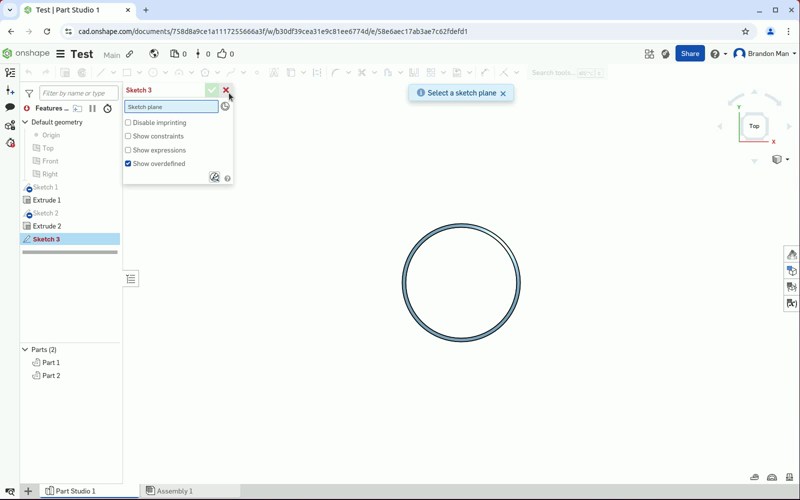
mouse_move(73, 150)
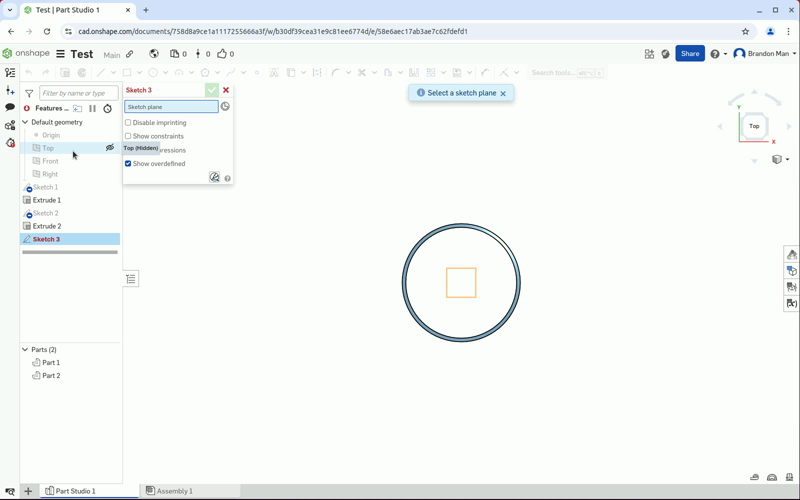
click(73, 150)
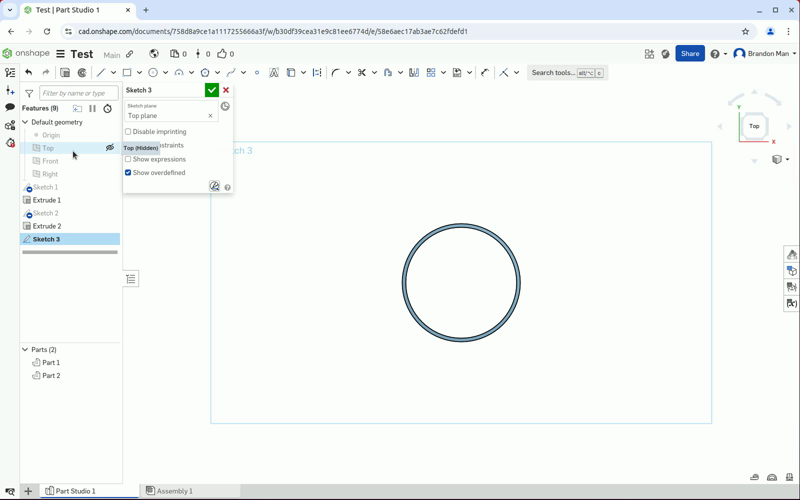
mouse_move(73, 352)
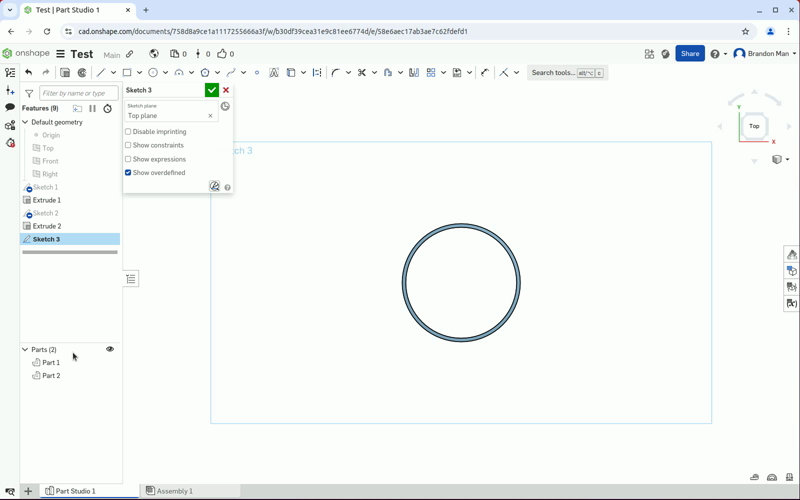
key(y)
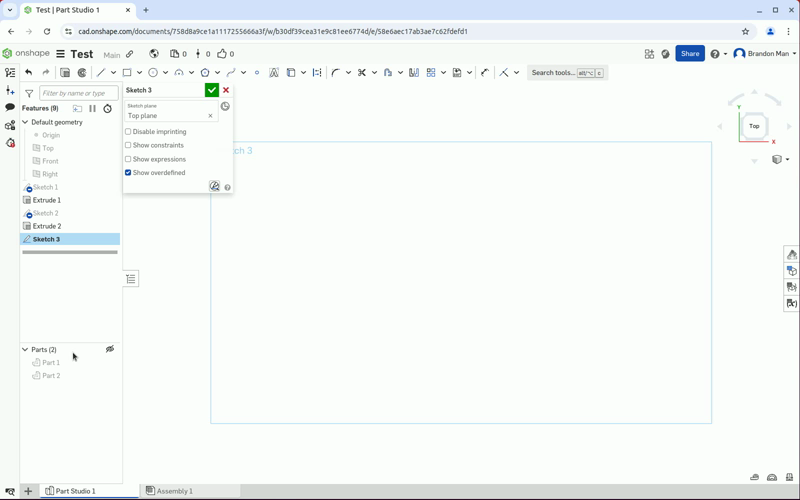
key(c)
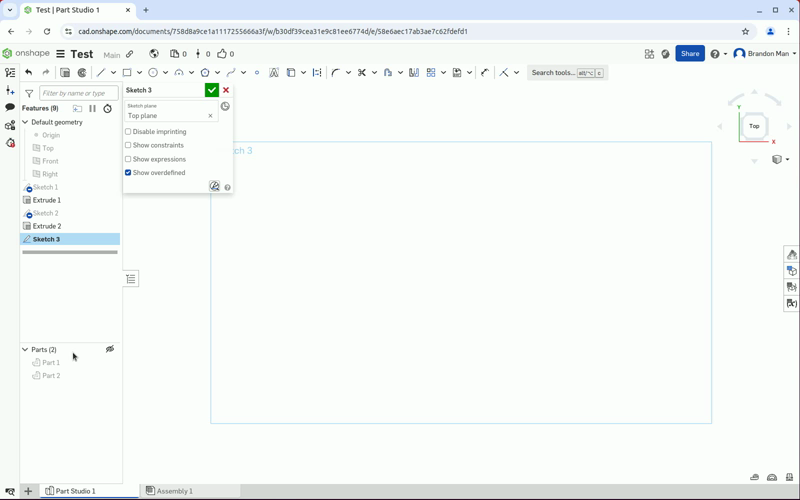
key_down(shift)
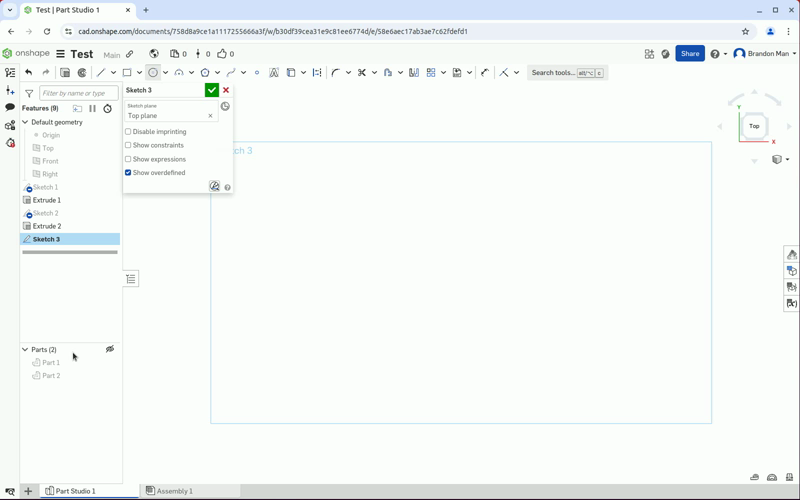
mouse_move(461, 282)
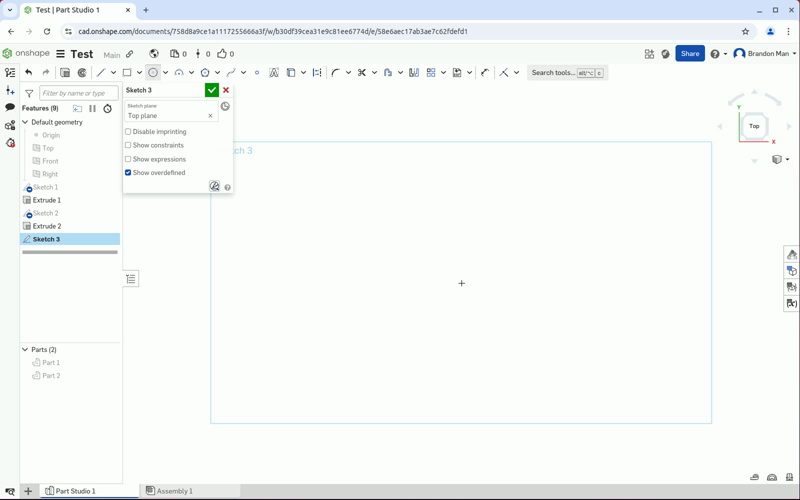
click(461, 282)
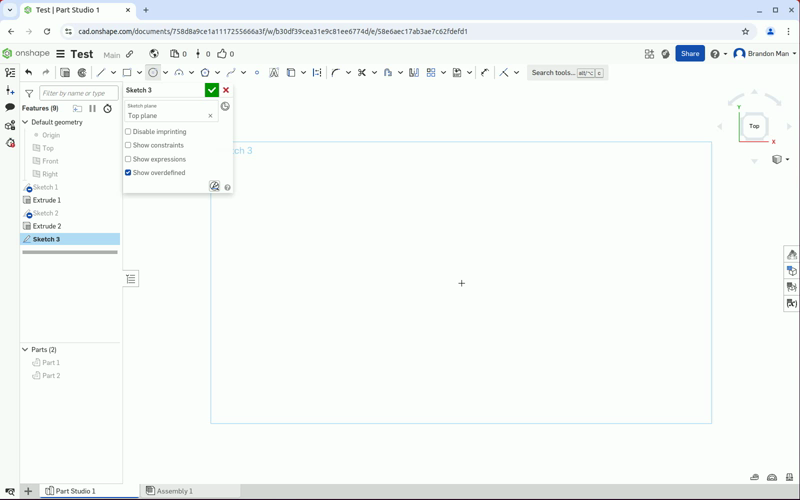
key_up(shift)
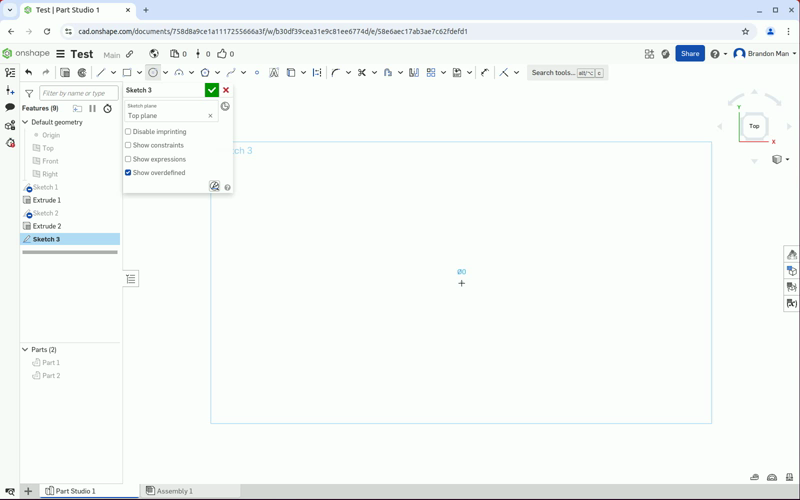
mouse_move(518, 282)
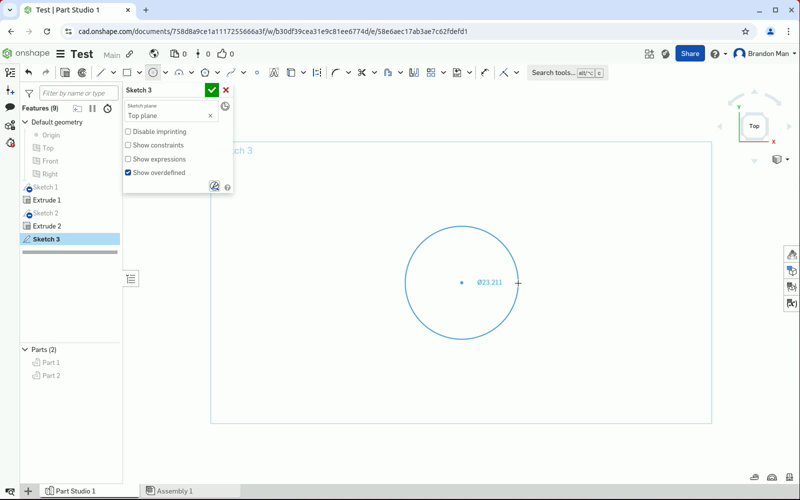
click(518, 282)
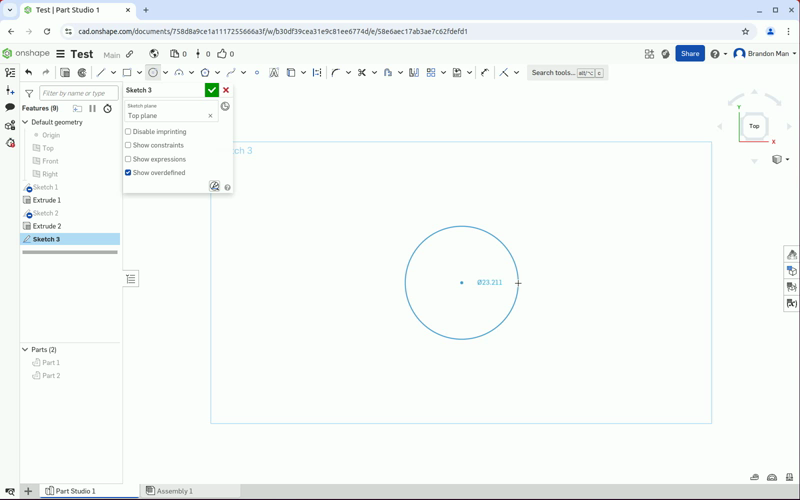
key(esc)
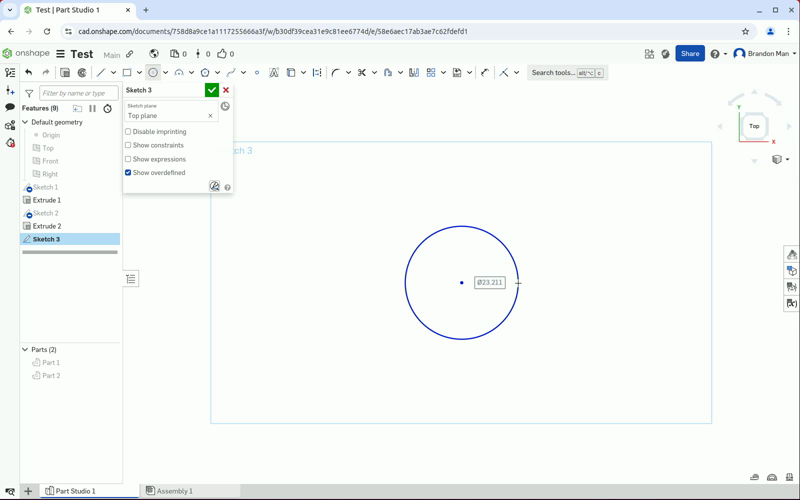
mouse_move(487, 305)
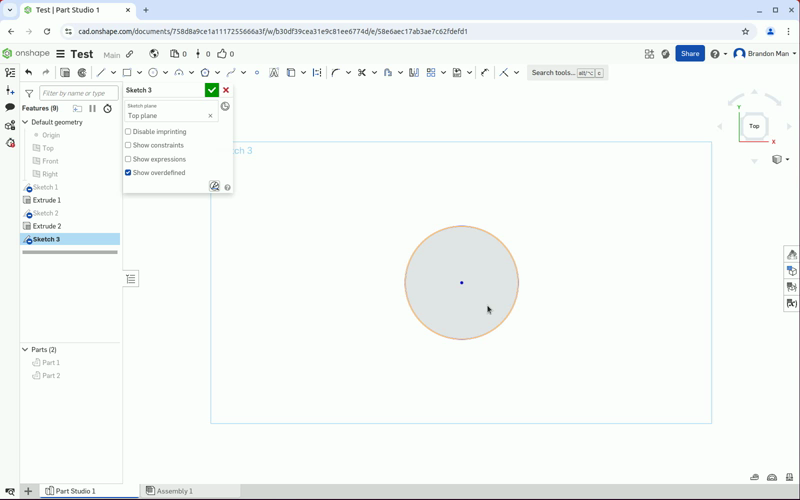
click(487, 305)
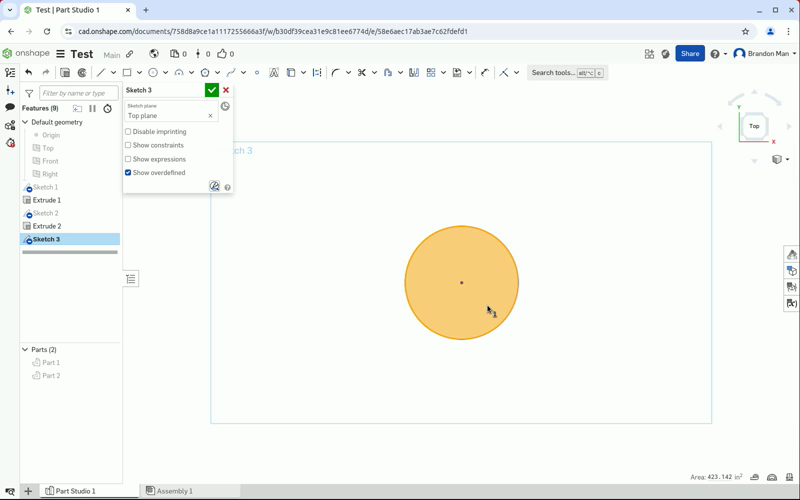
mouse_move(73, 352)
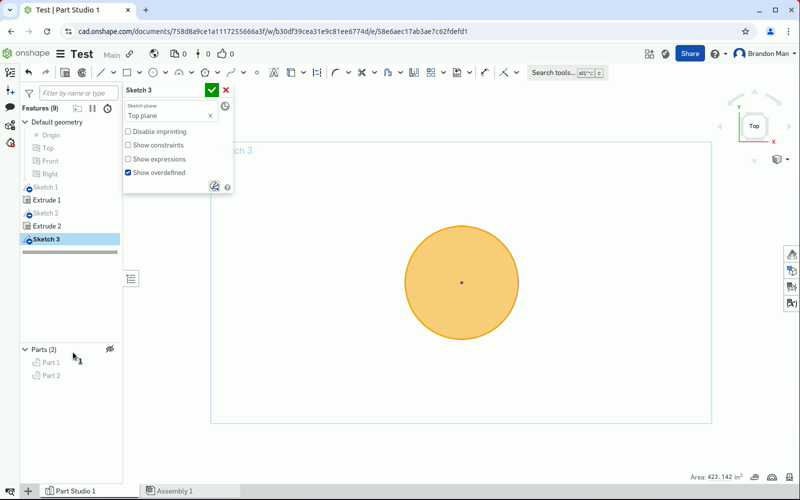
key(shift+y)
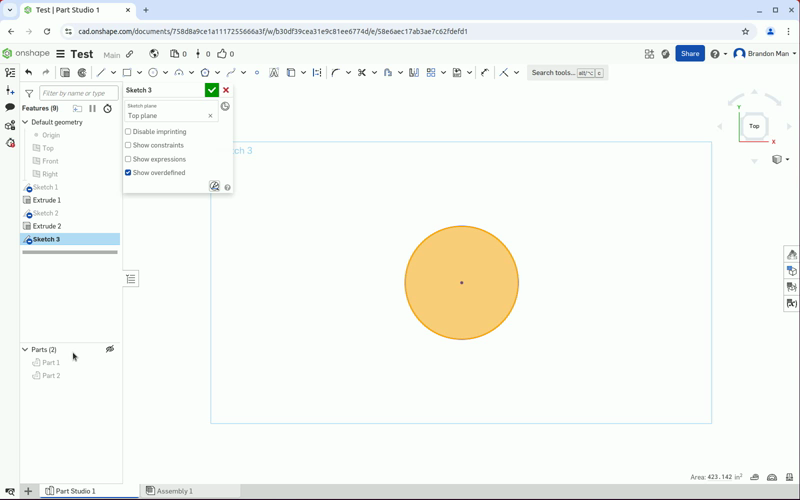
key(shift+e)
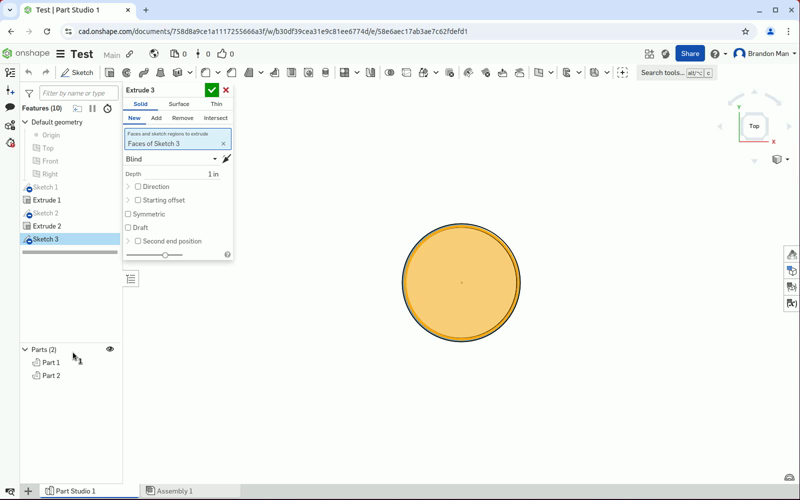
mouse_move(143, 106)
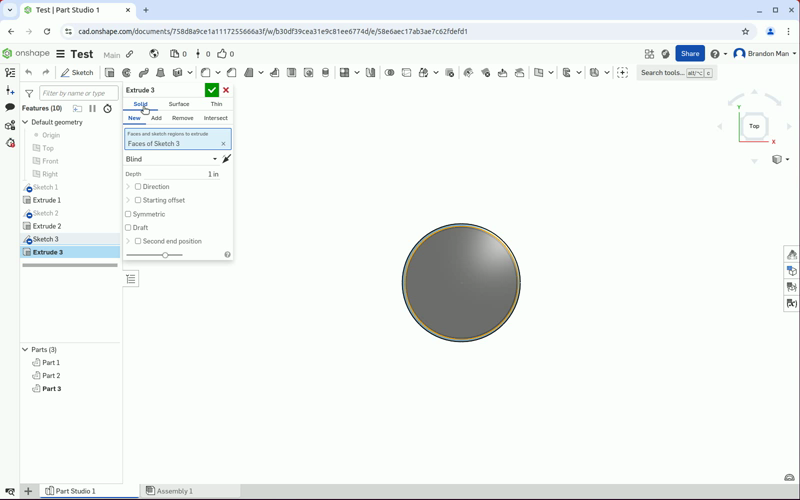
click(143, 106)
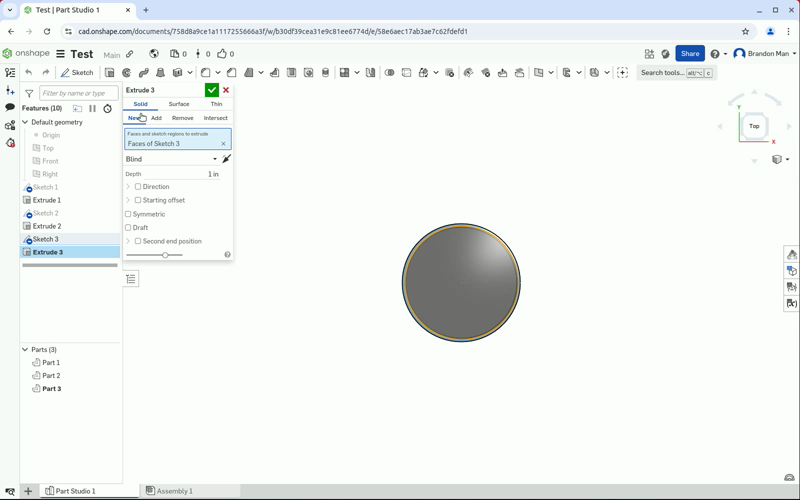
mouse_move(137, 120)
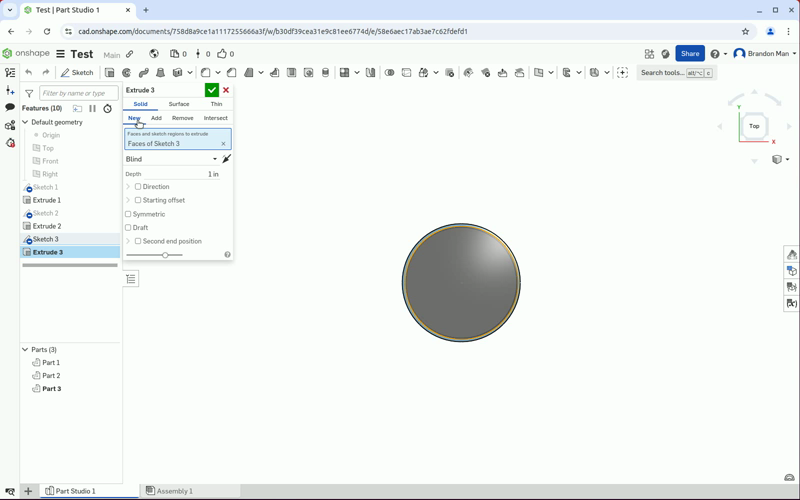
click(137, 120)
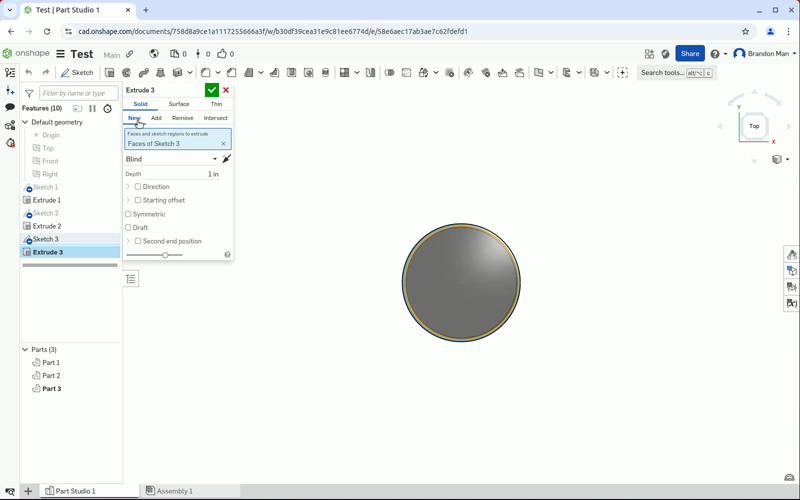
key(tab, 4)
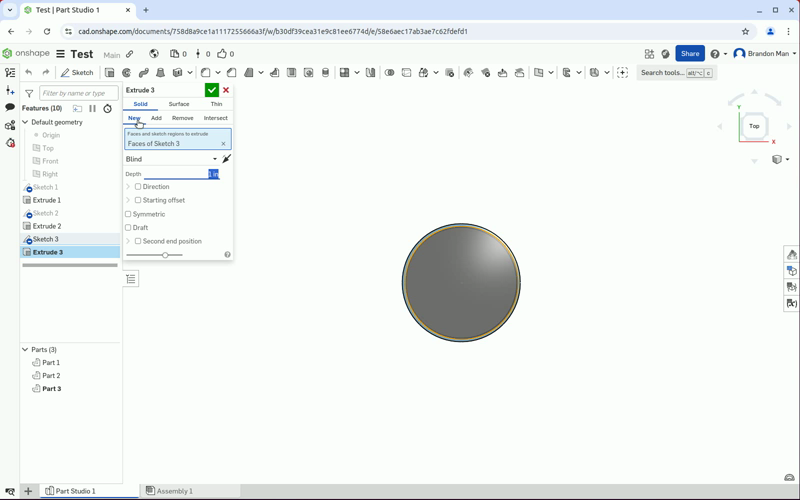
text(-0.722)
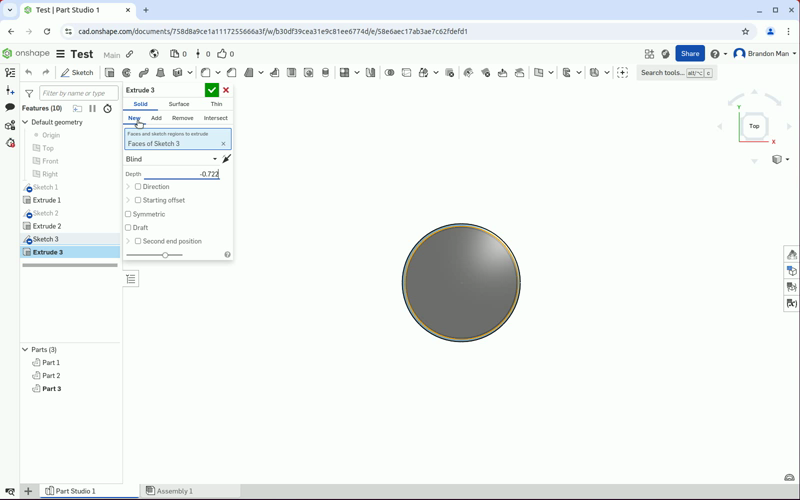
key(enter)
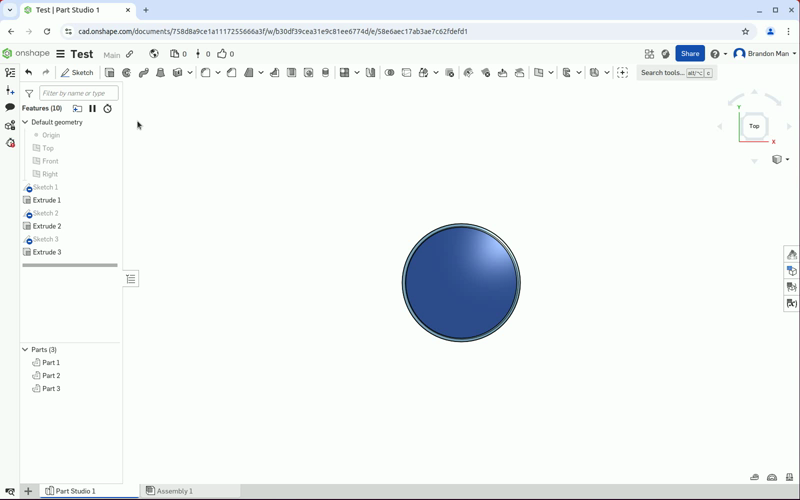
key(shift+h)
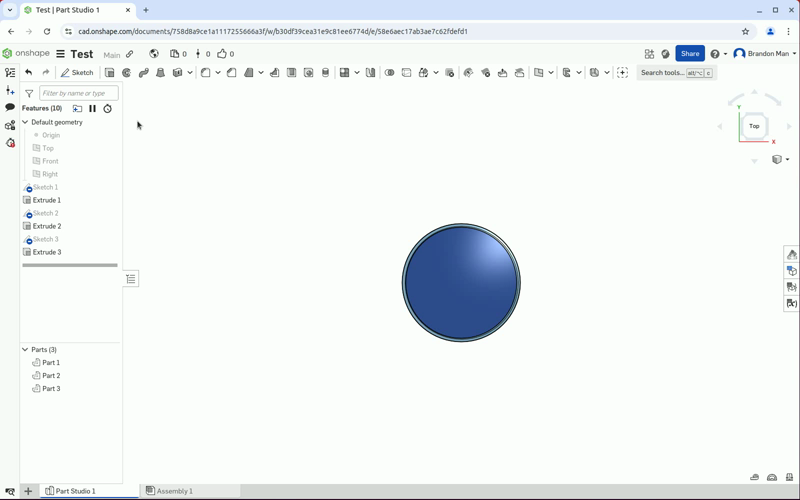
key(shift+h)
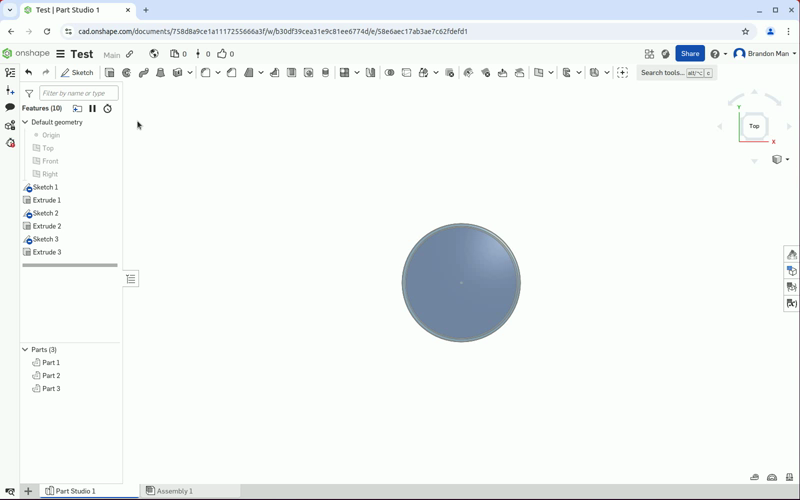
key(shift+7)
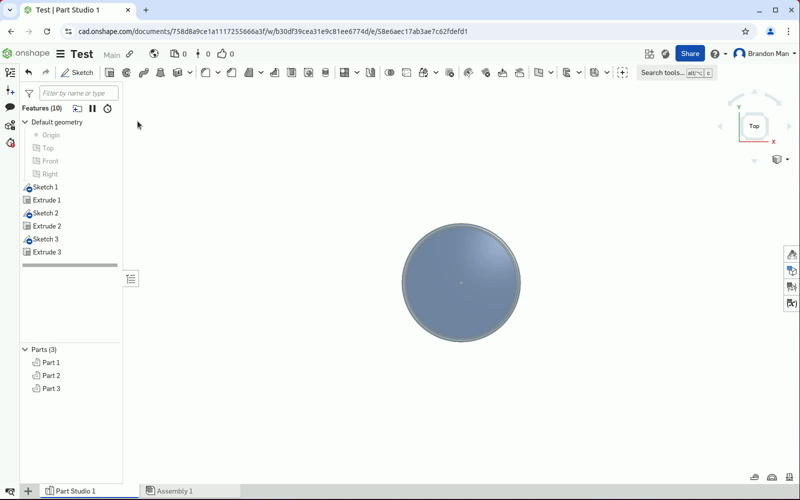
key(up, 3)
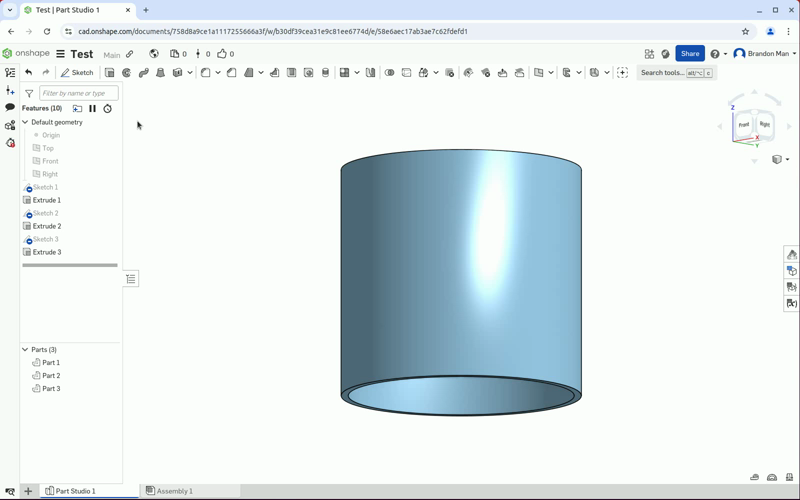
key(left, 3)
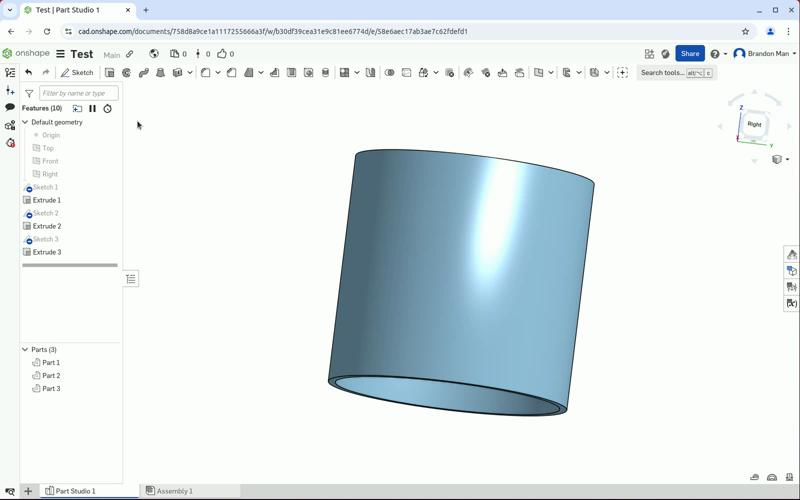
key(right, 3)
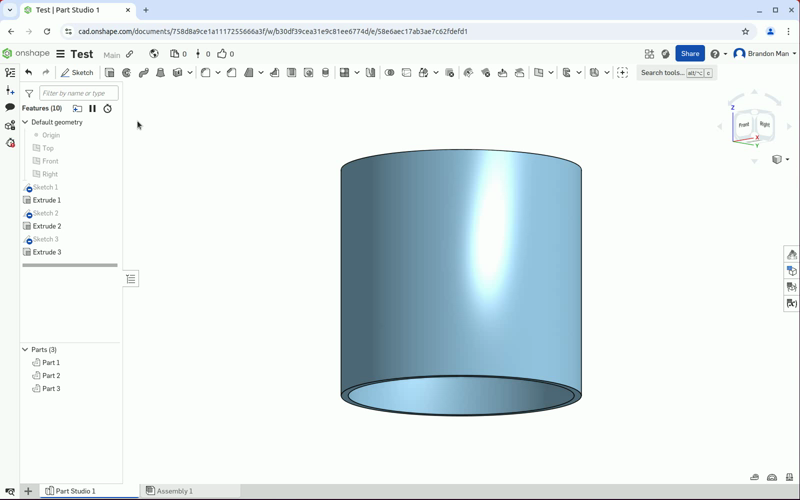
key(down, 3)
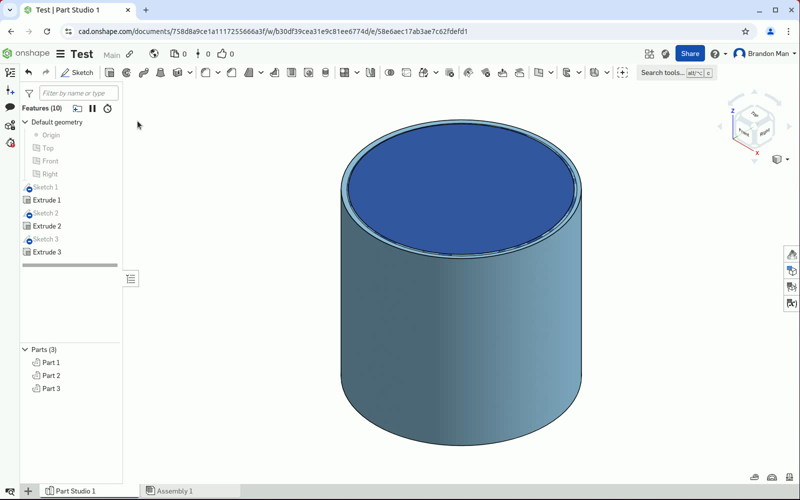
mouse_move(73, 189)
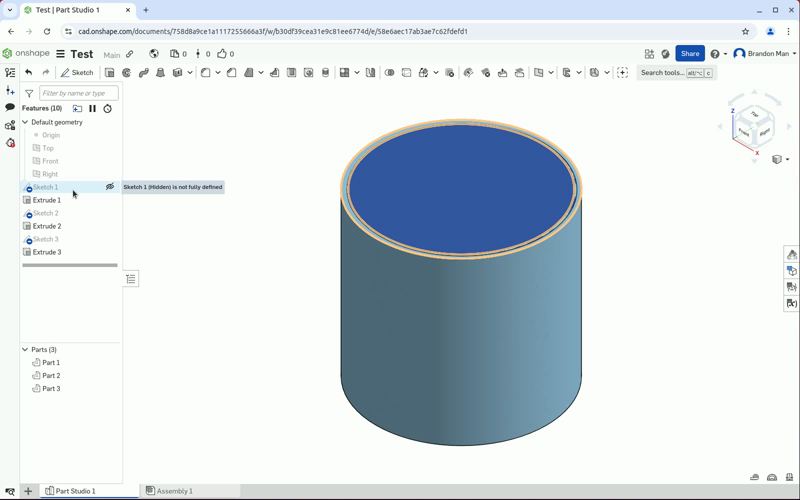
click(73, 189)